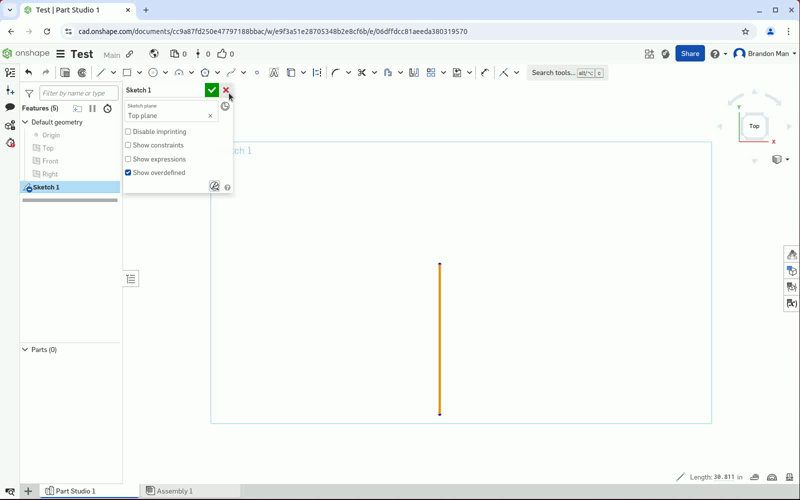
key(shift+h)
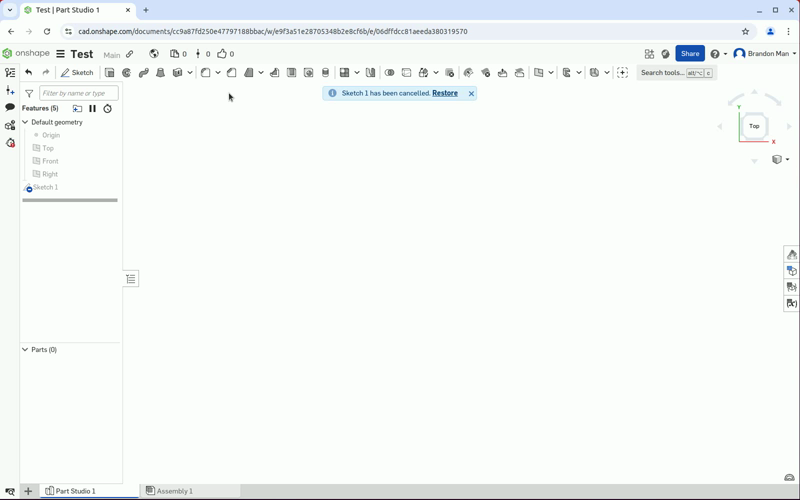
mouse_move(73, 352)
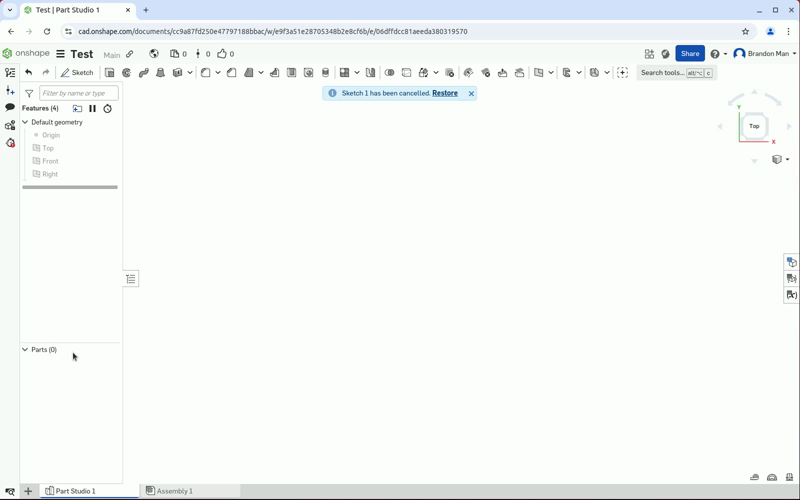
key(y)
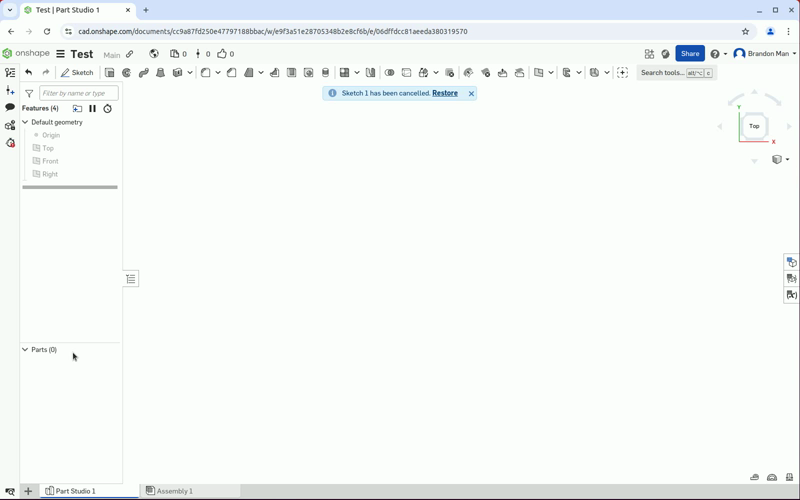
key(shift+p)
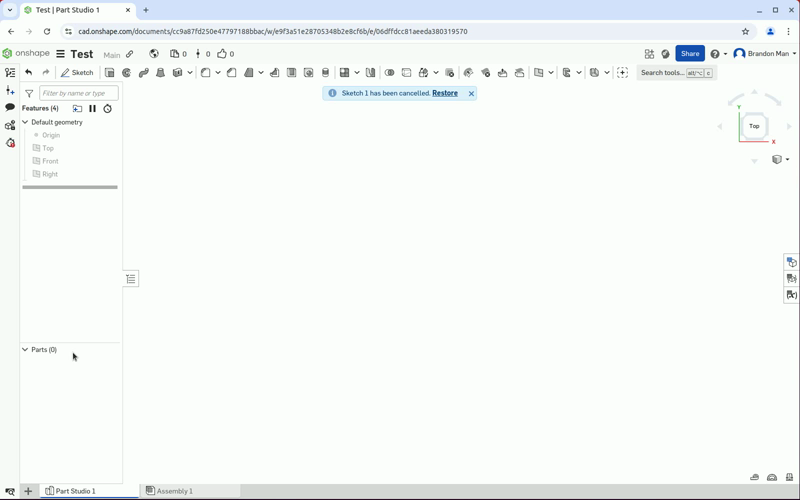
key(space)
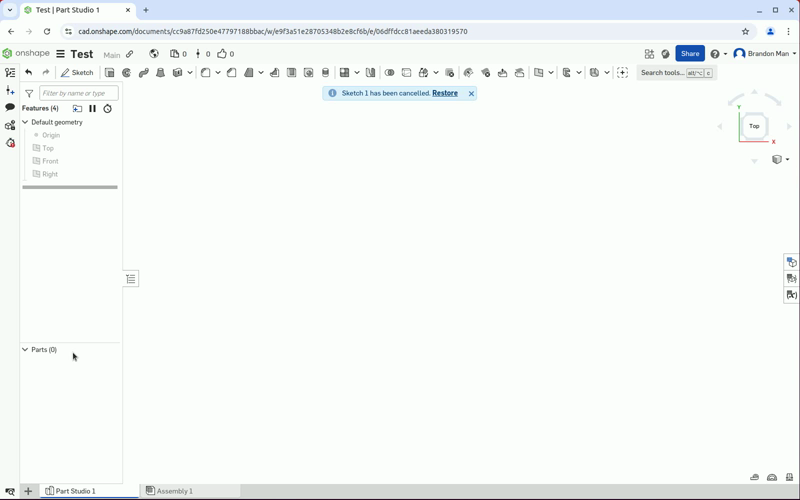
key_down(shift)
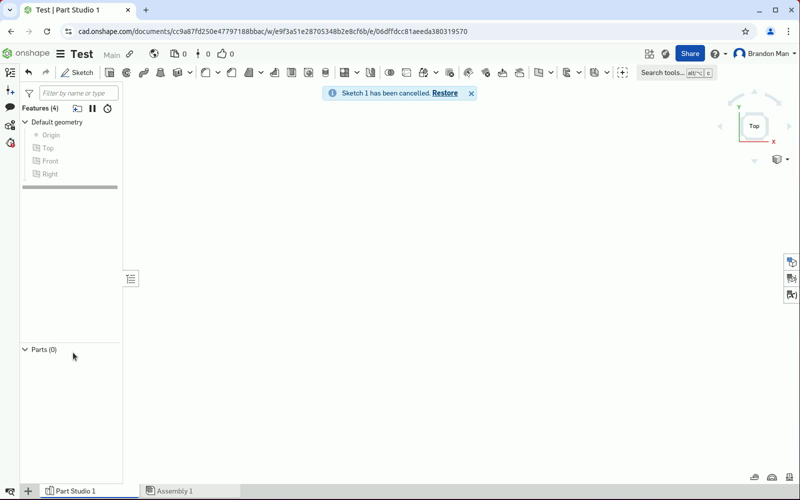
key(up)
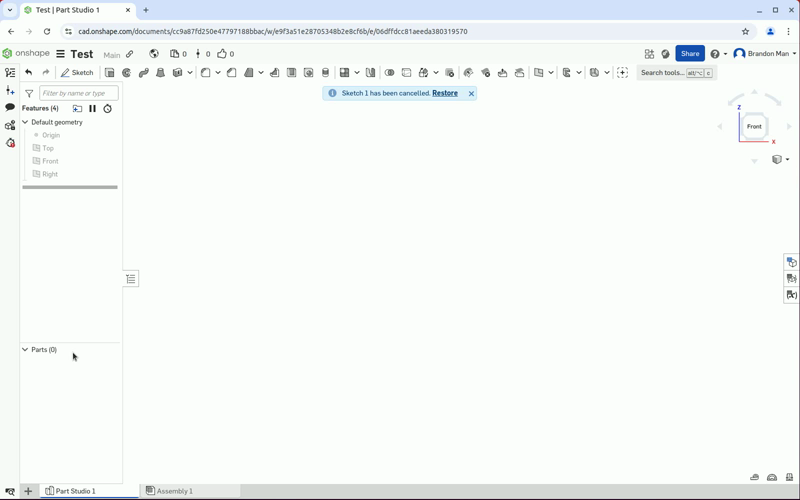
key_up(shift)
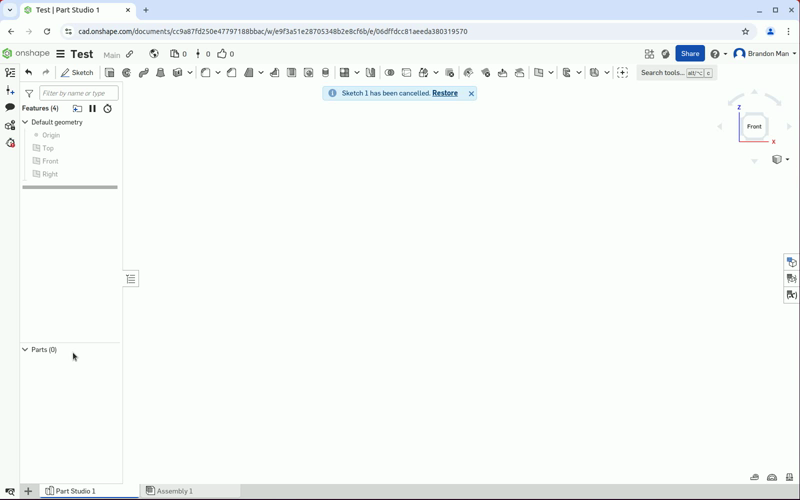
mouse_move(73, 352)
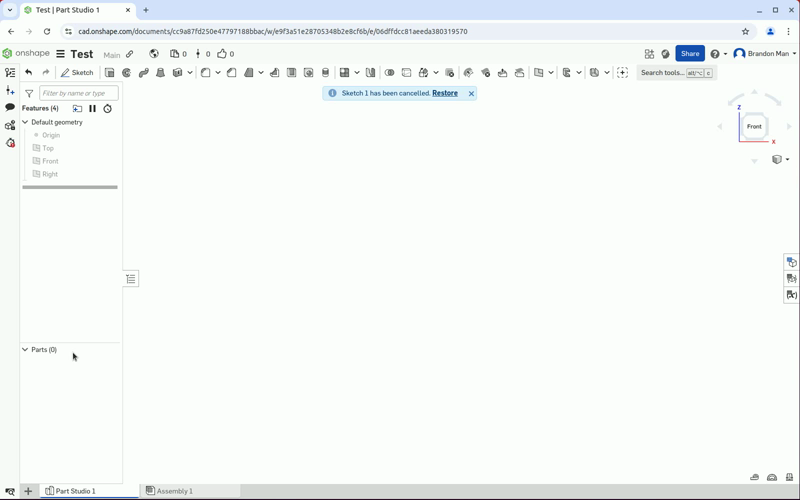
key(shift+y)
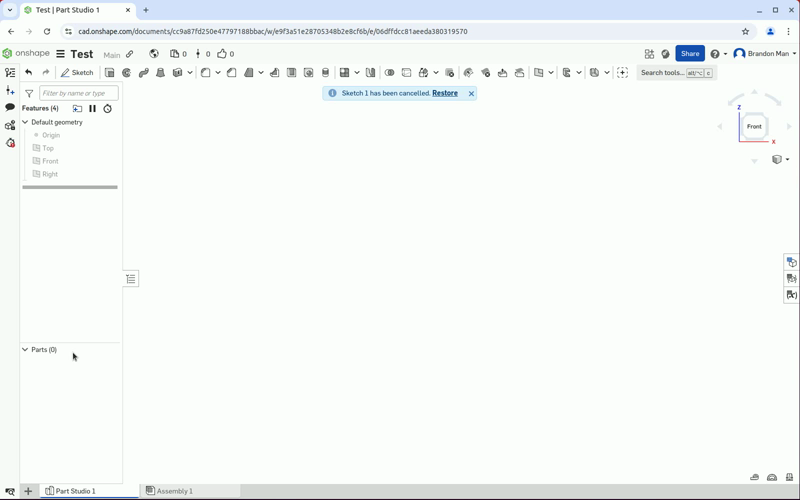
key(shift+s)
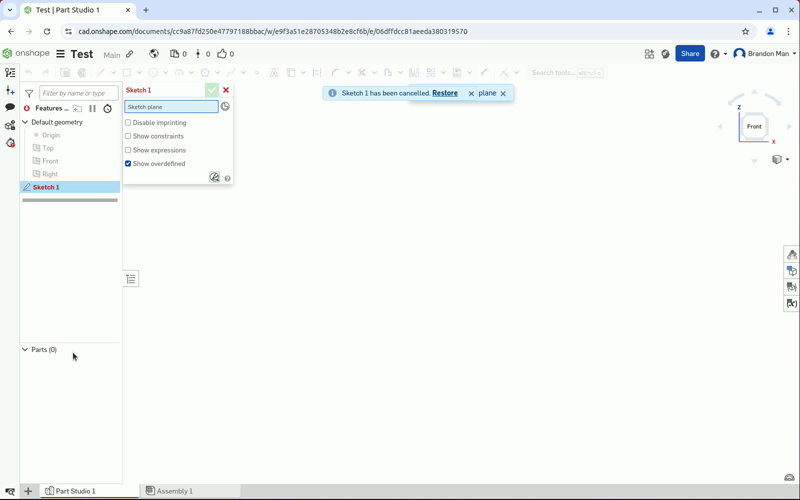
mouse_move(73, 163)
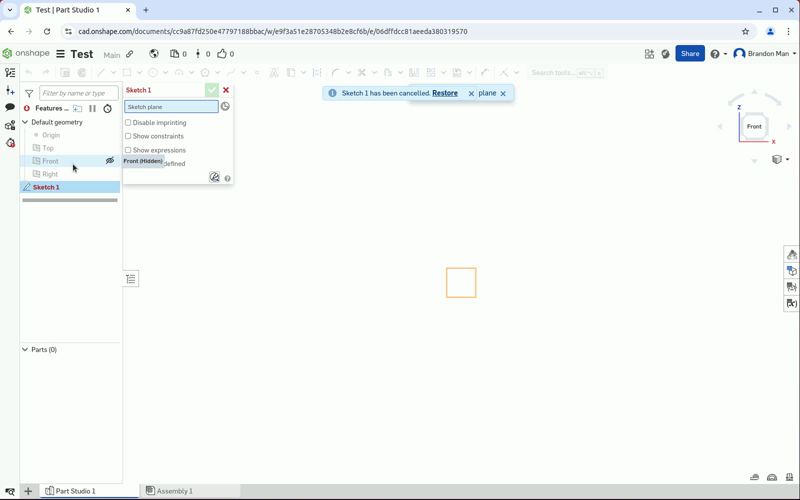
click(73, 163)
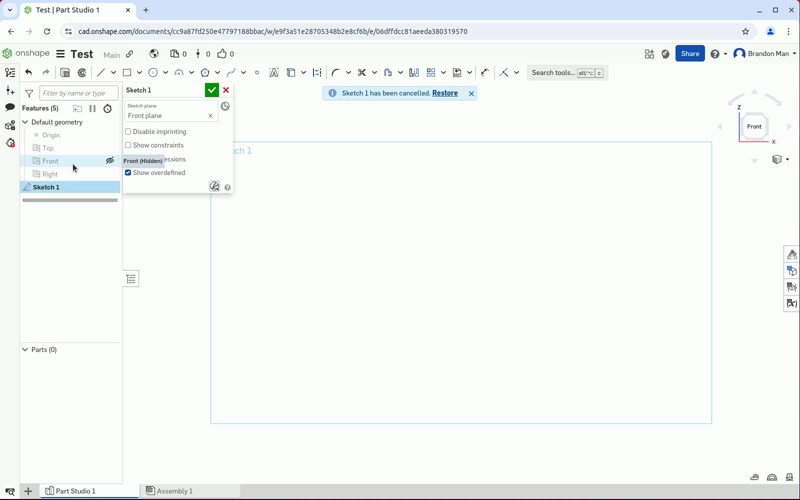
mouse_move(73, 352)
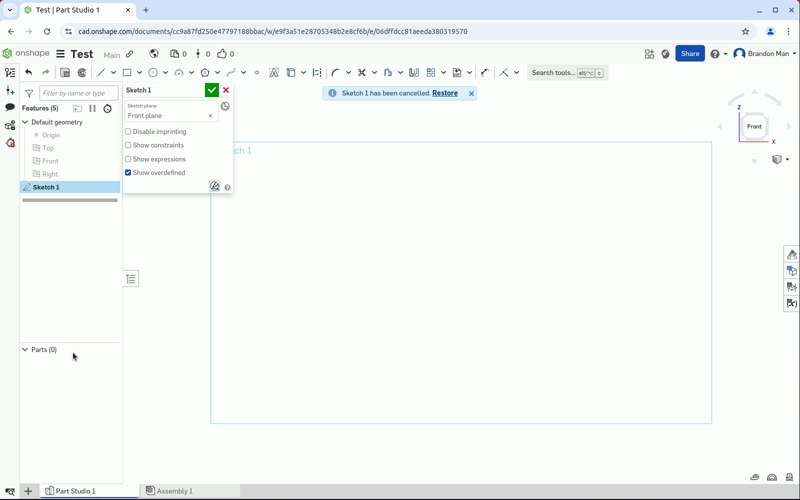
key(y)
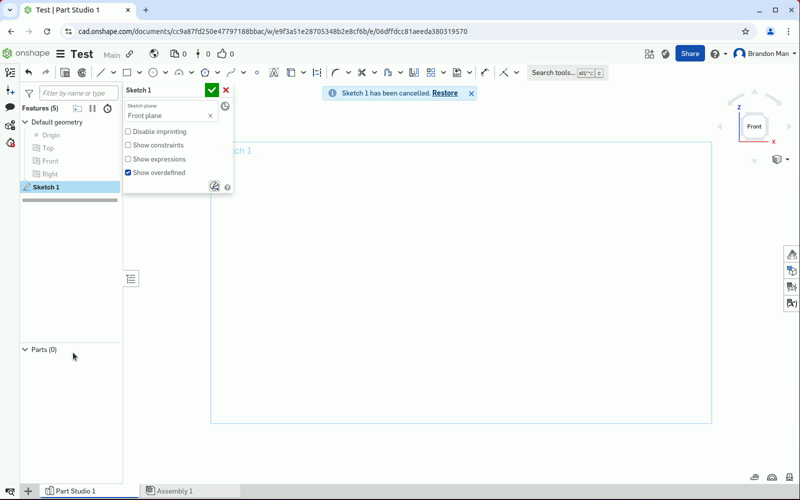
key(l)
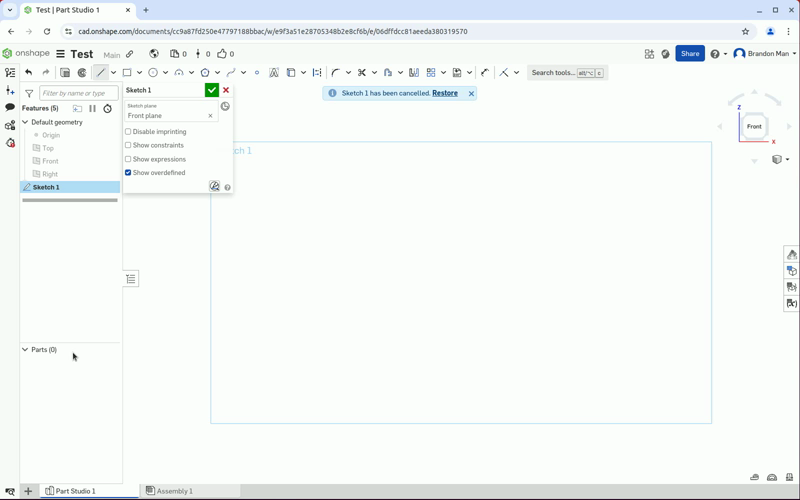
key_down(shift)
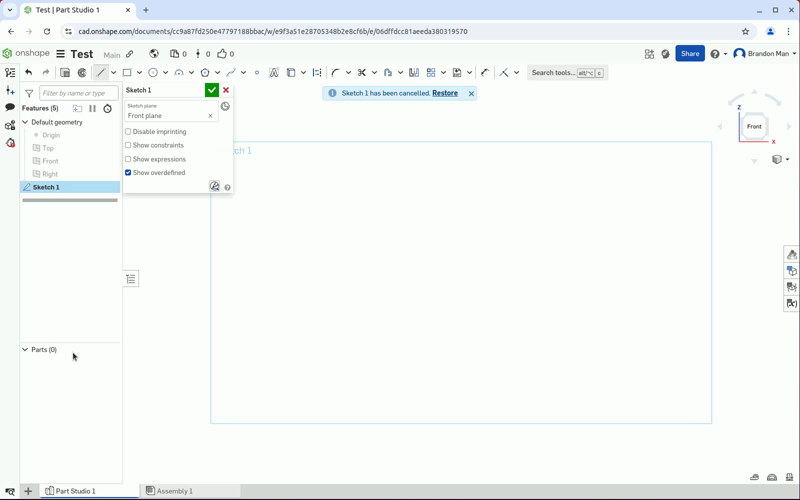
mouse_move(376, 395)
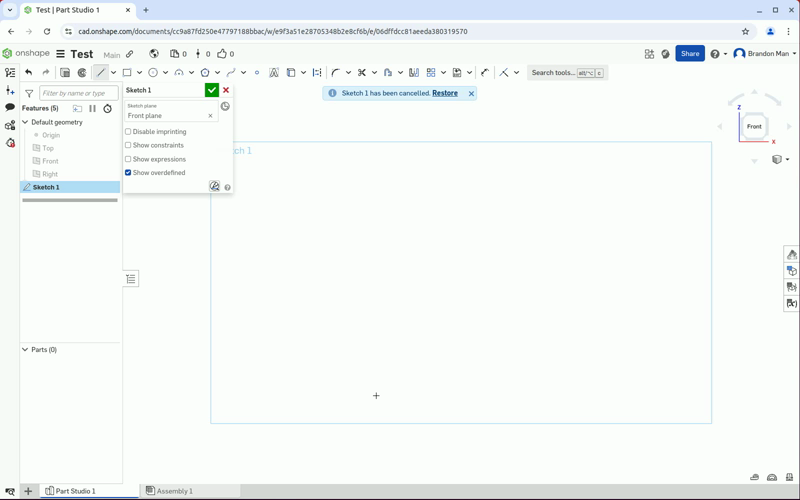
click(376, 395)
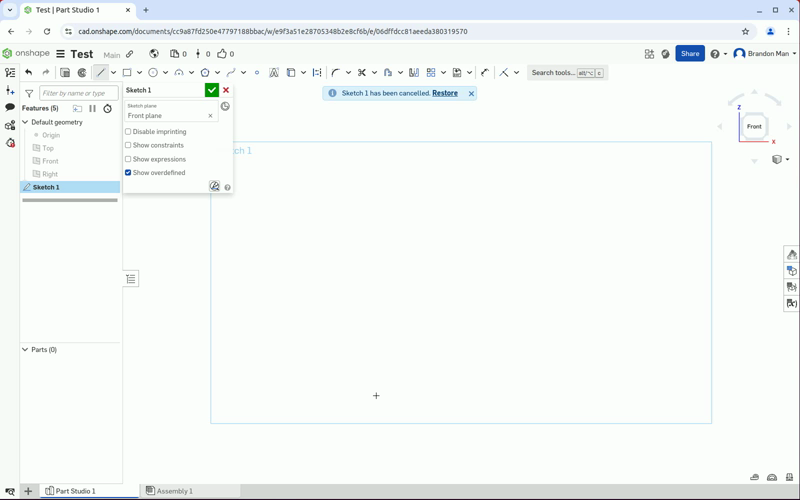
key_up(shift)
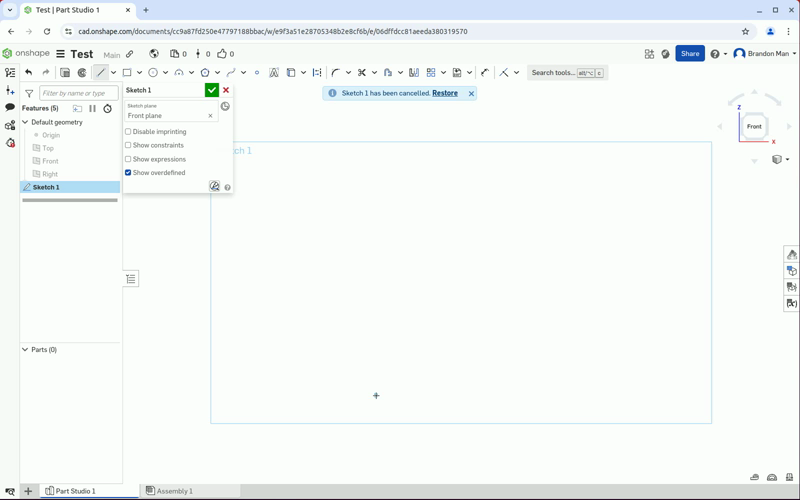
key_down(shift)
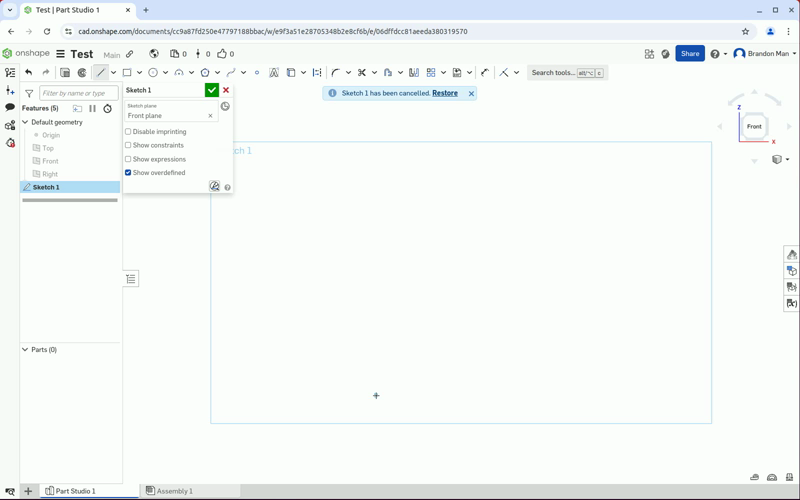
mouse_move(543, 395)
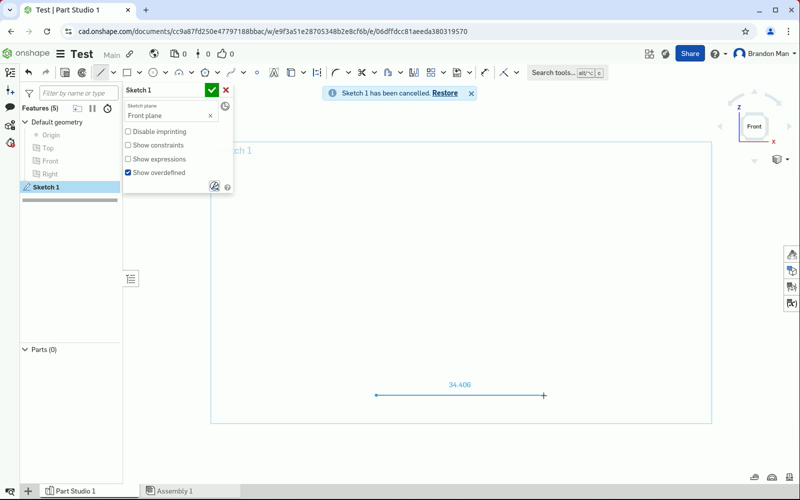
click(543, 395)
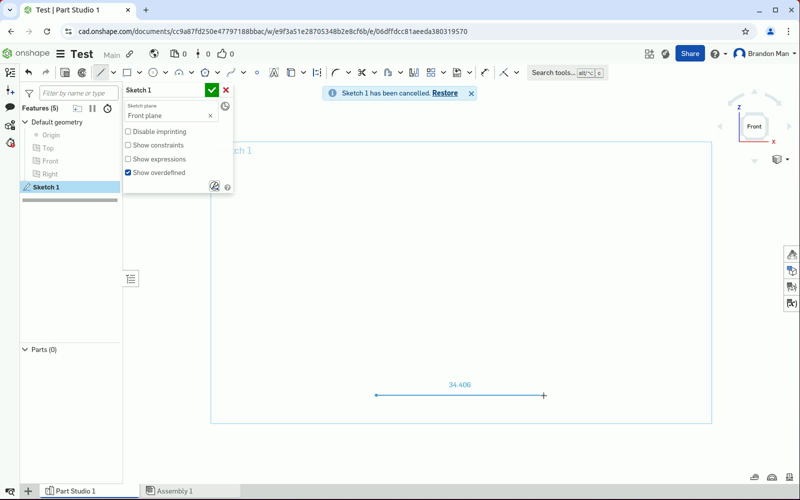
key_up(shift)
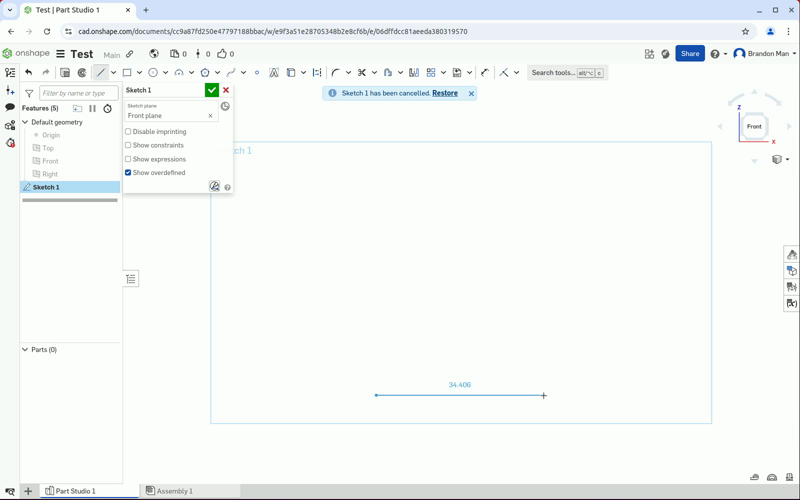
key_down(shift)
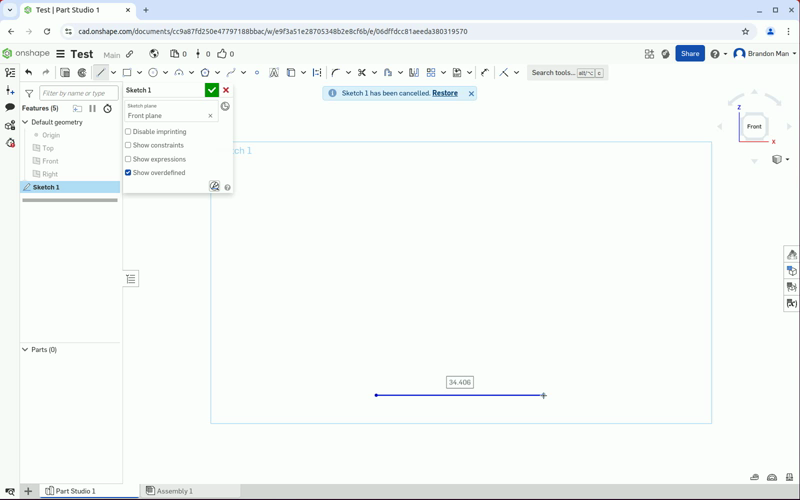
mouse_move(543, 171)
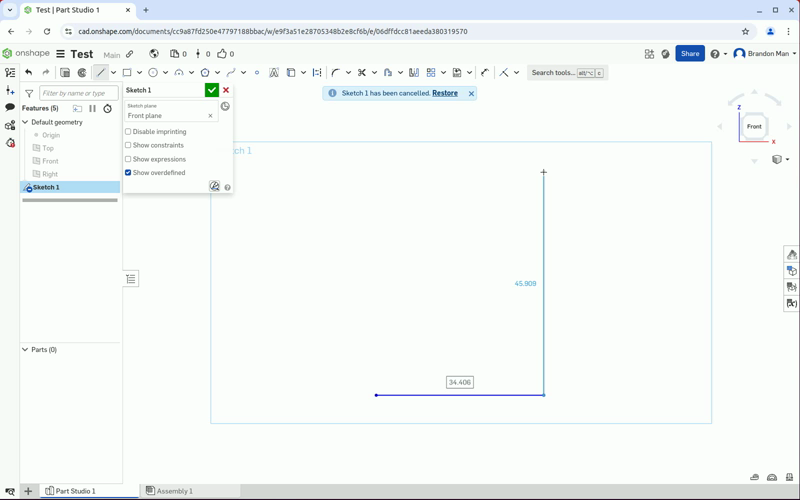
click(543, 171)
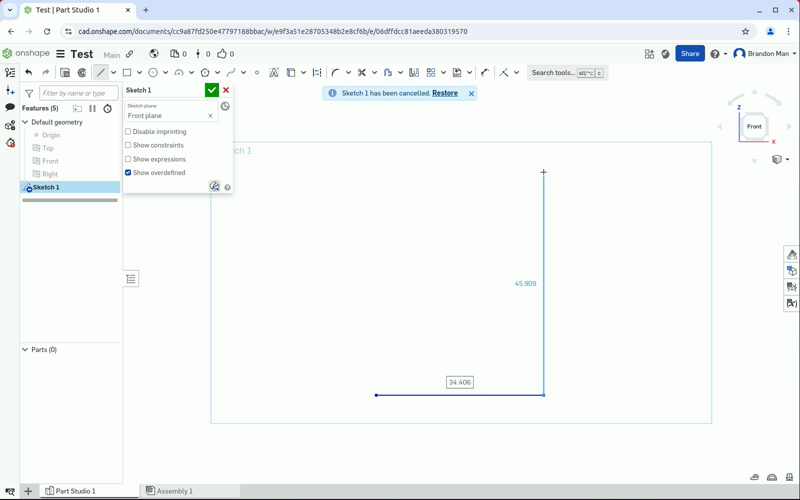
key_up(shift)
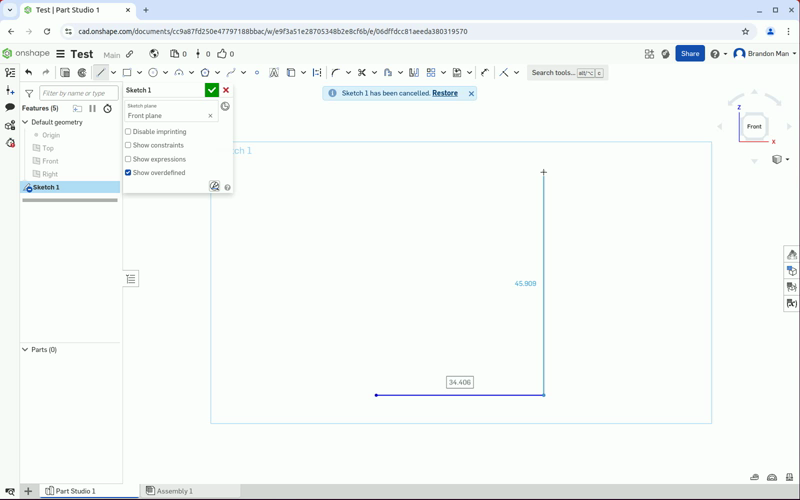
key_down(shift)
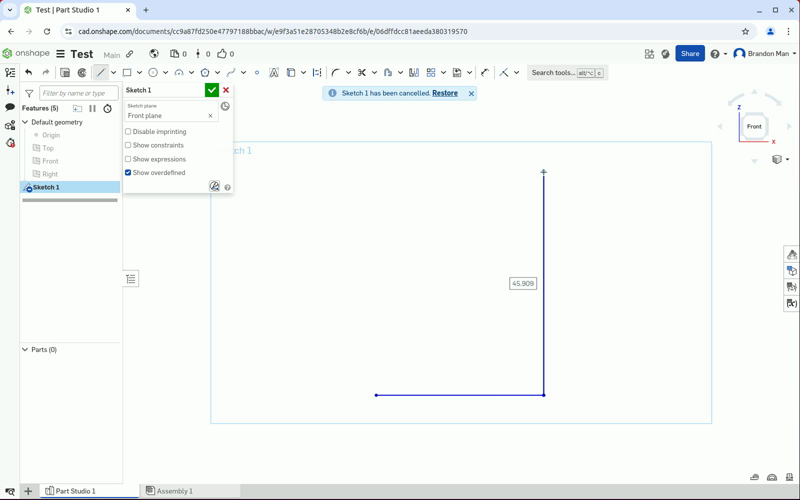
mouse_move(376, 171)
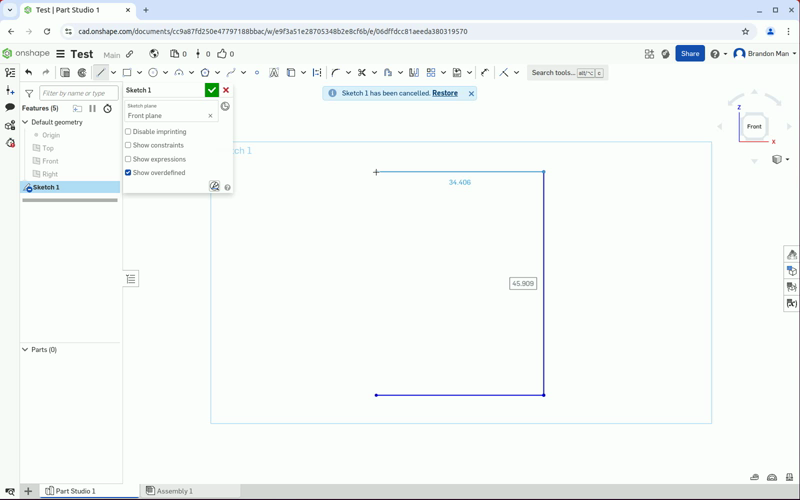
click(376, 171)
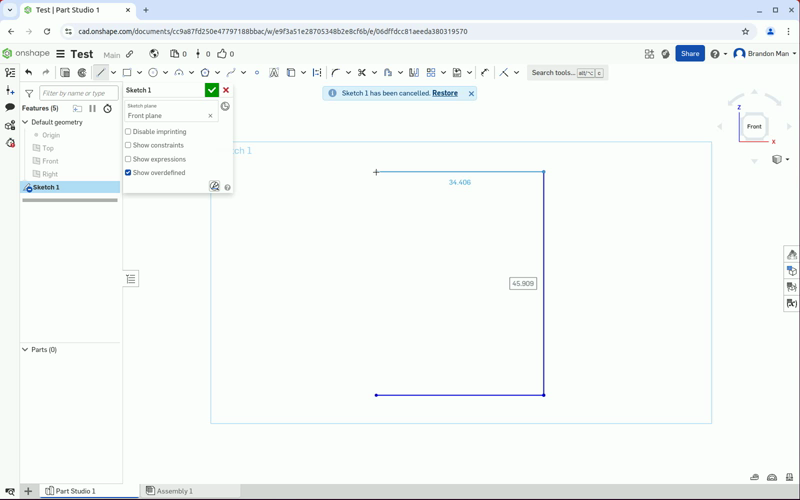
key_up(shift)
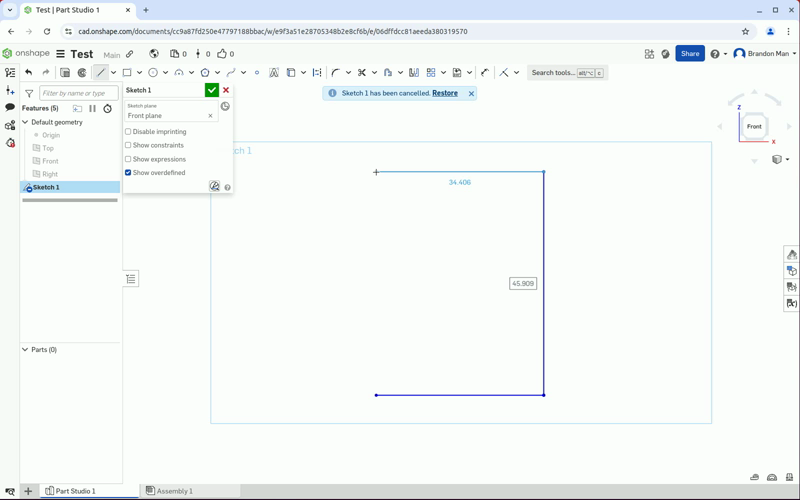
key_down(shift)
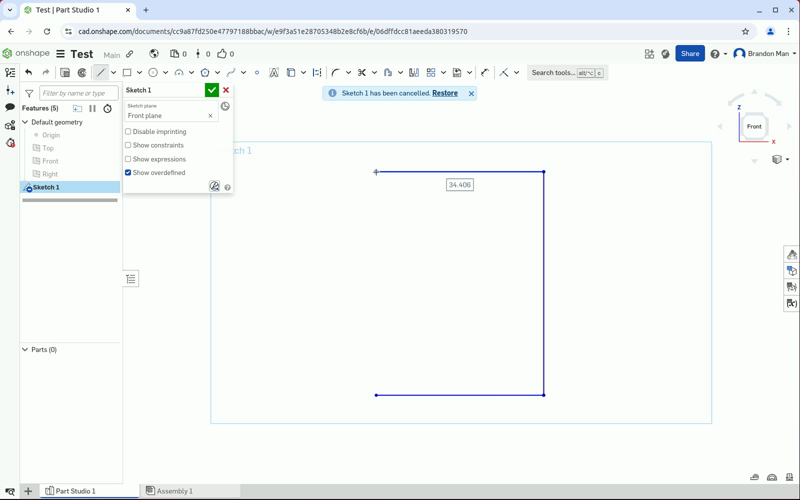
mouse_move(376, 395)
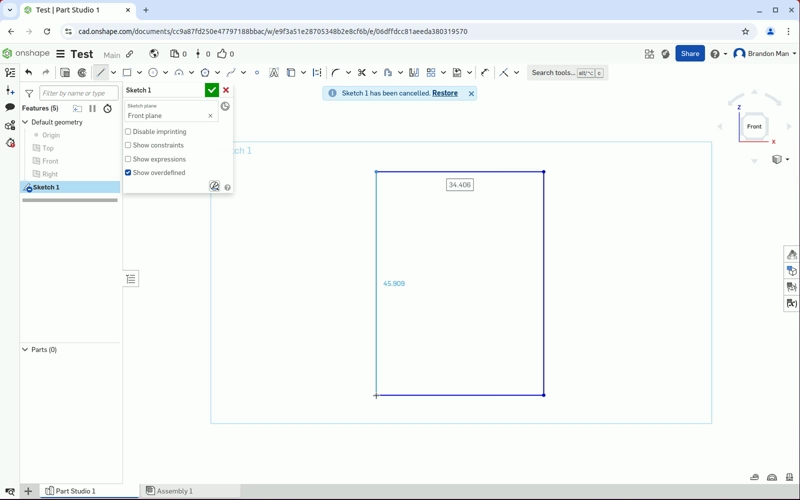
key_up(shift)
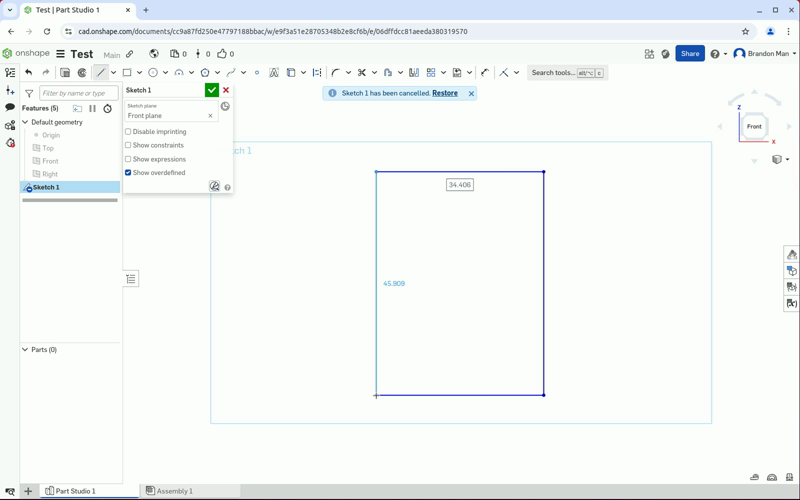
click(376, 395)
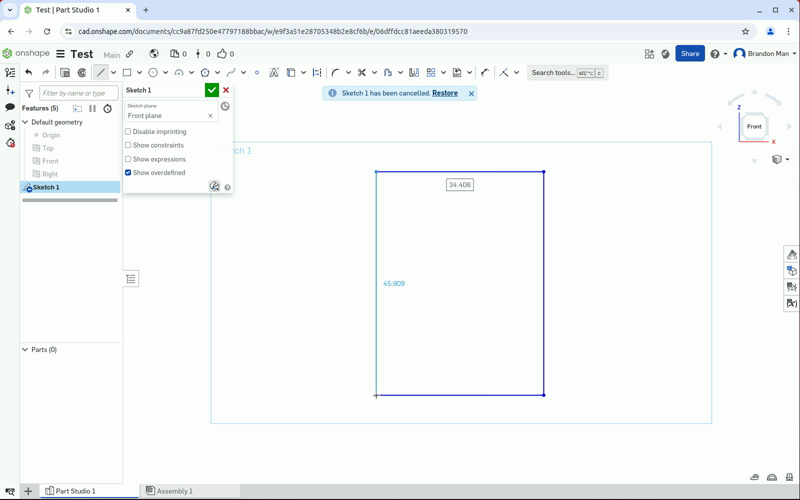
key(esc)
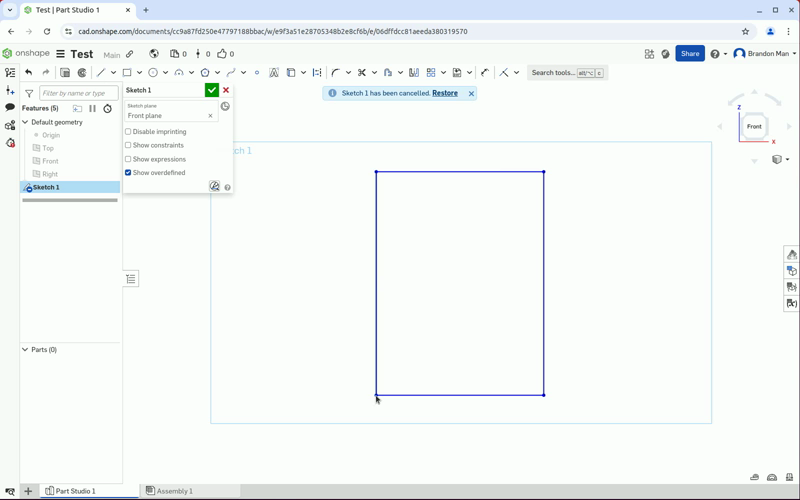
mouse_move(470, 198)
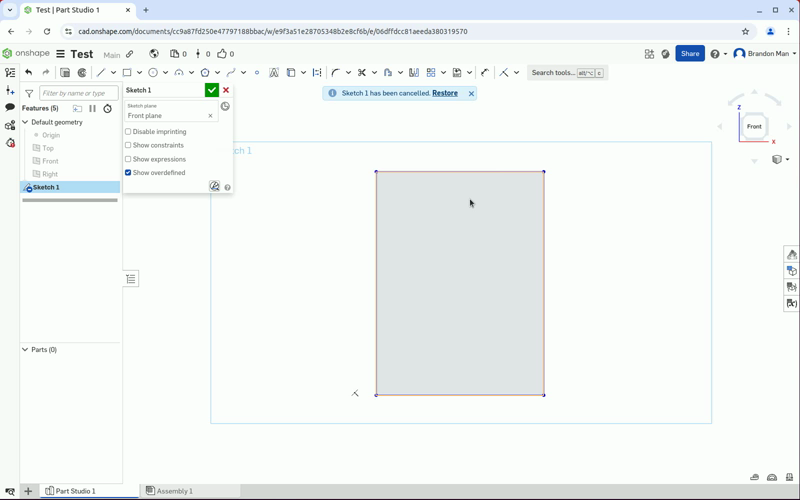
click(470, 198)
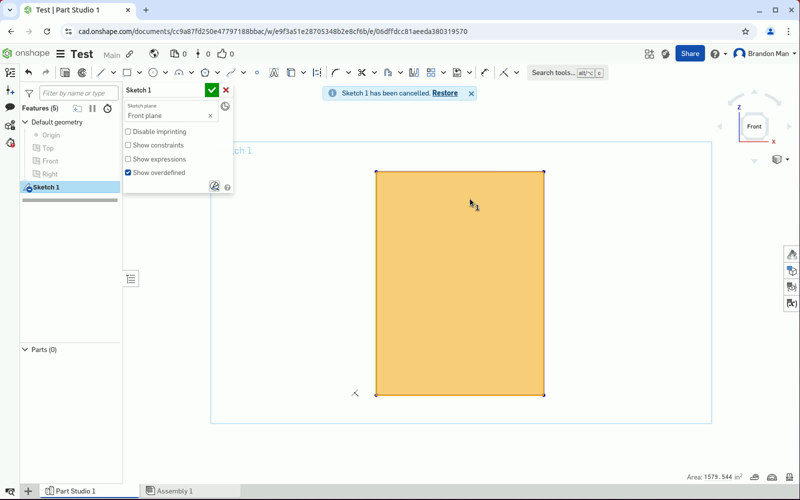
mouse_move(73, 352)
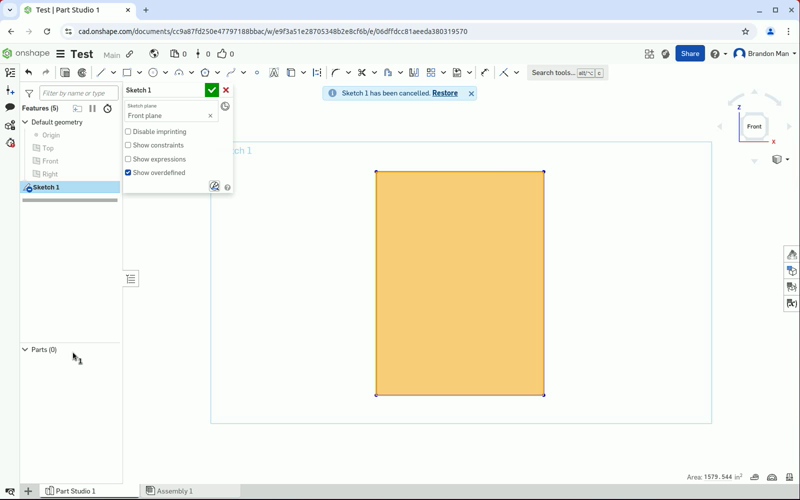
key(shift+y)
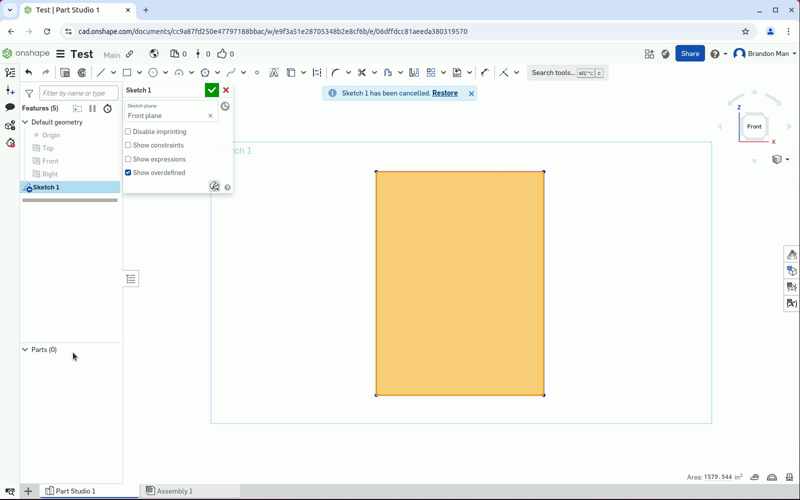
key(shift+e)
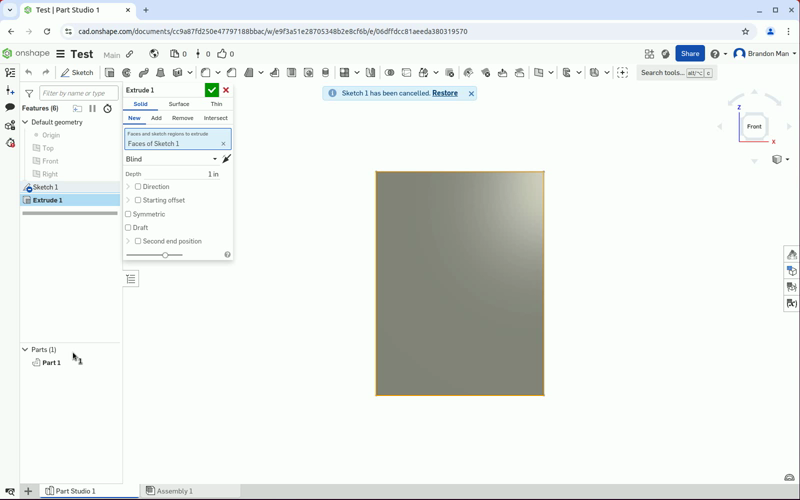
mouse_move(143, 106)
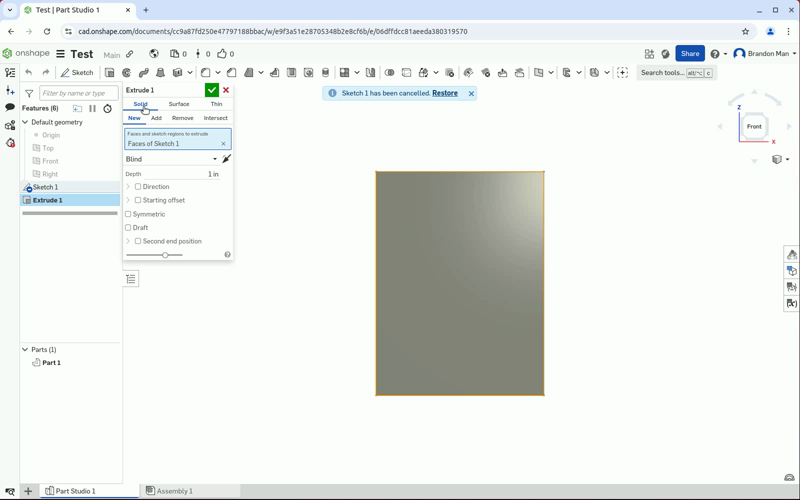
click(143, 106)
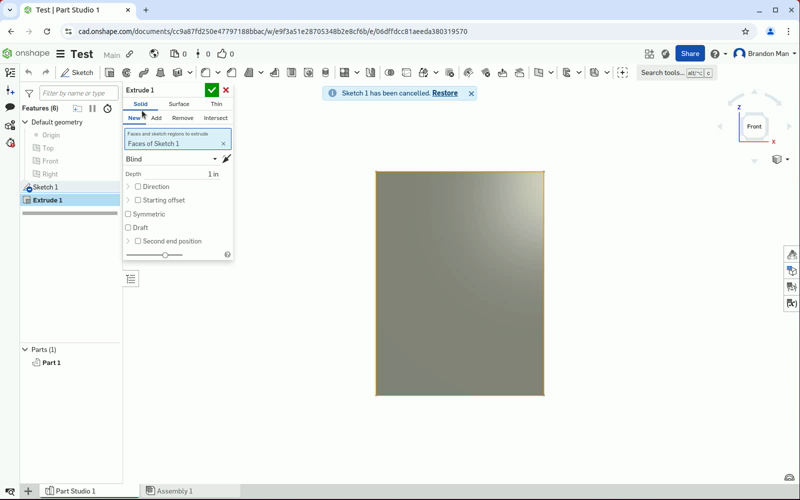
mouse_move(137, 120)
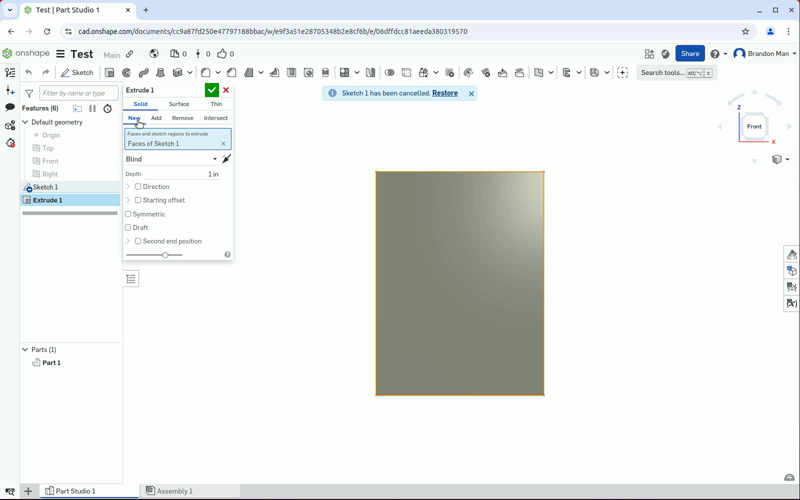
click(137, 120)
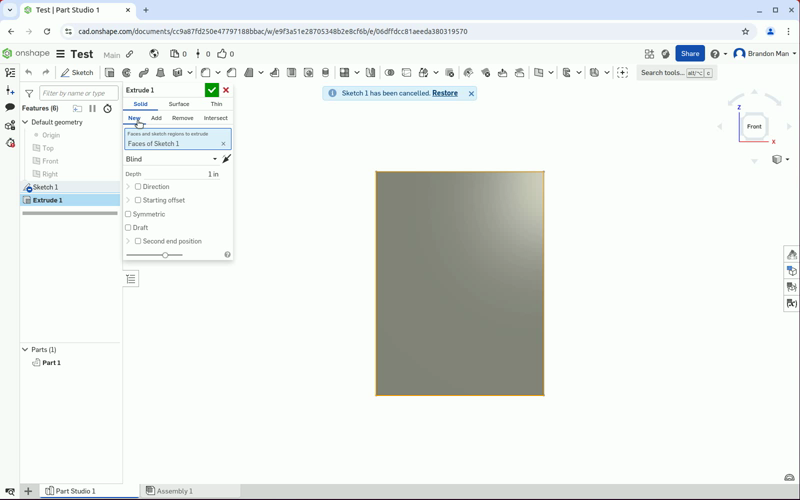
key(tab, 4)
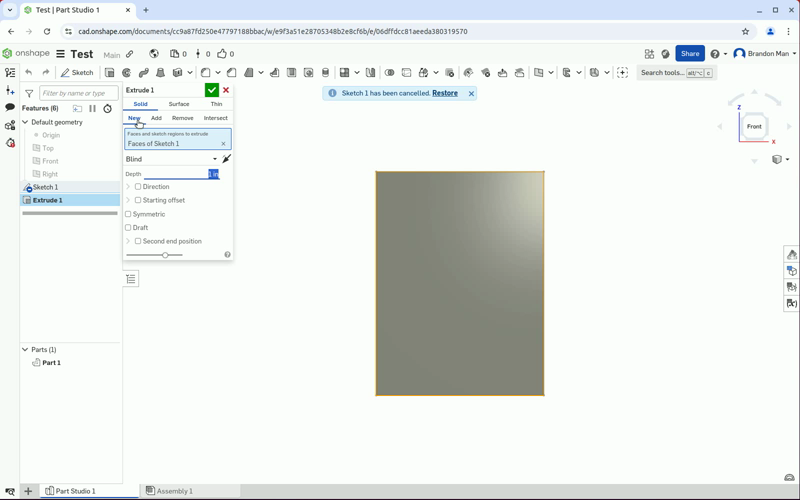
text(11.554)
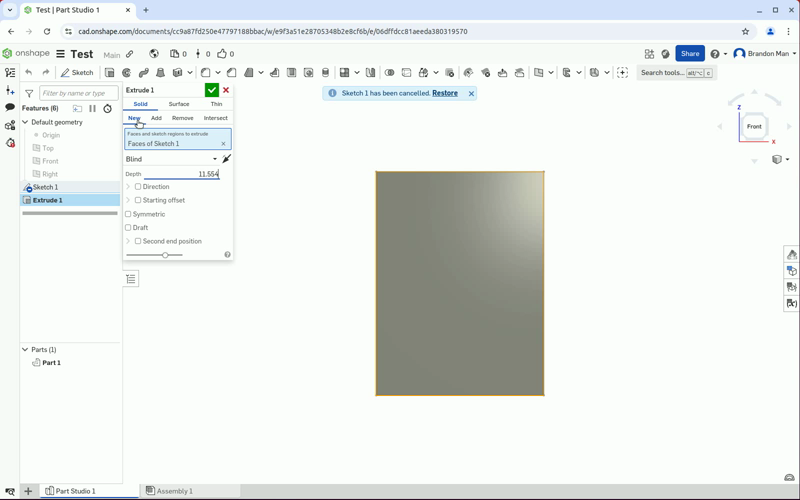
key(tab, 3)
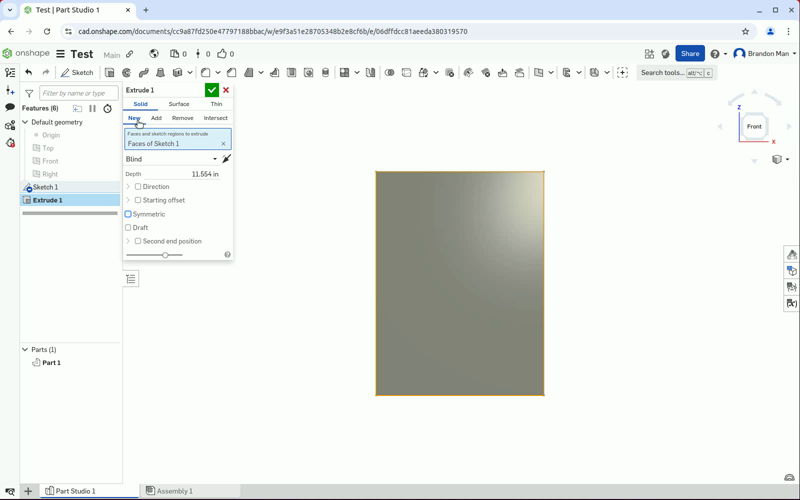
key(space)
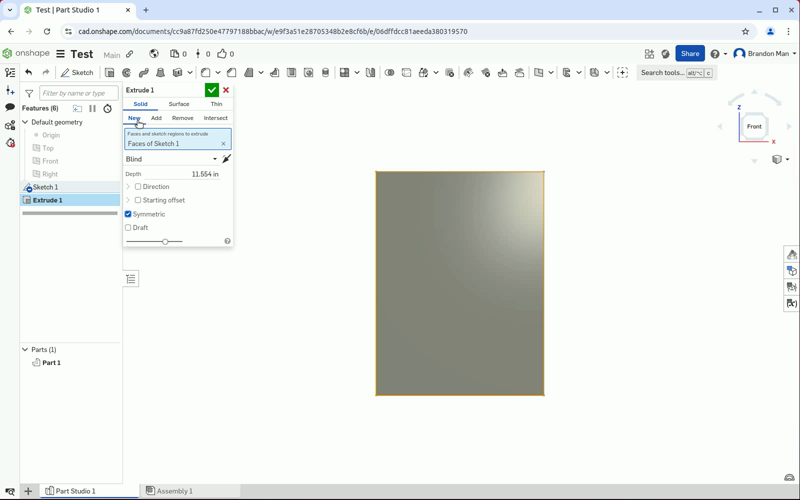
key(enter)
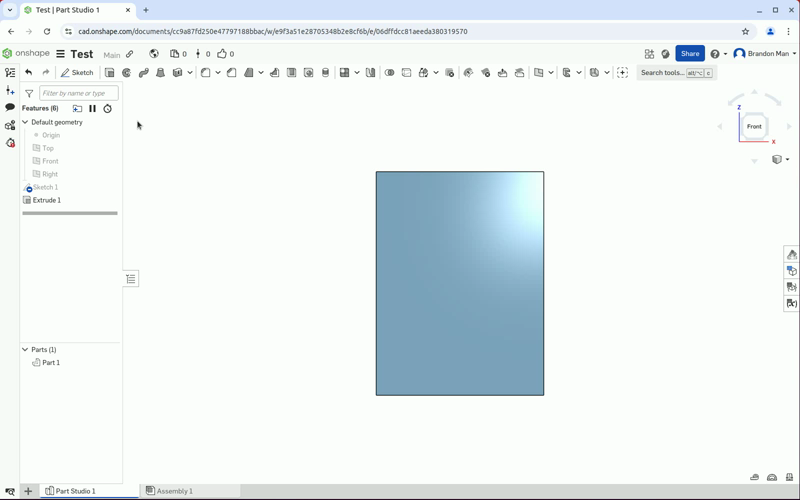
key(shift+h)
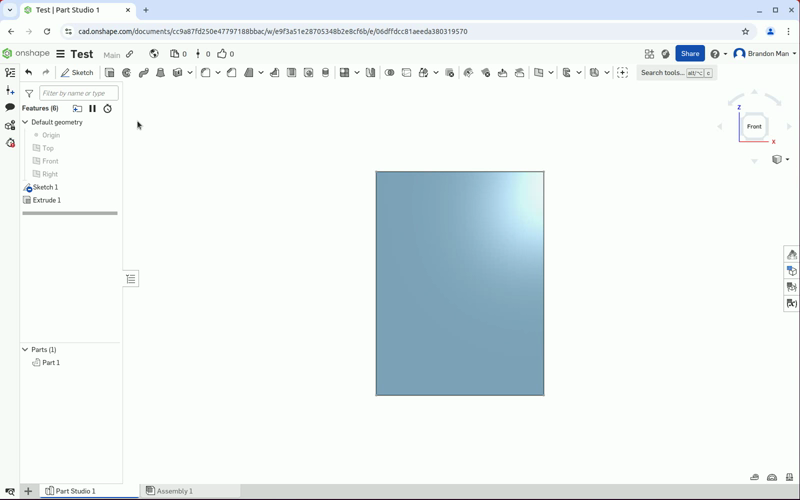
key(shift+h)
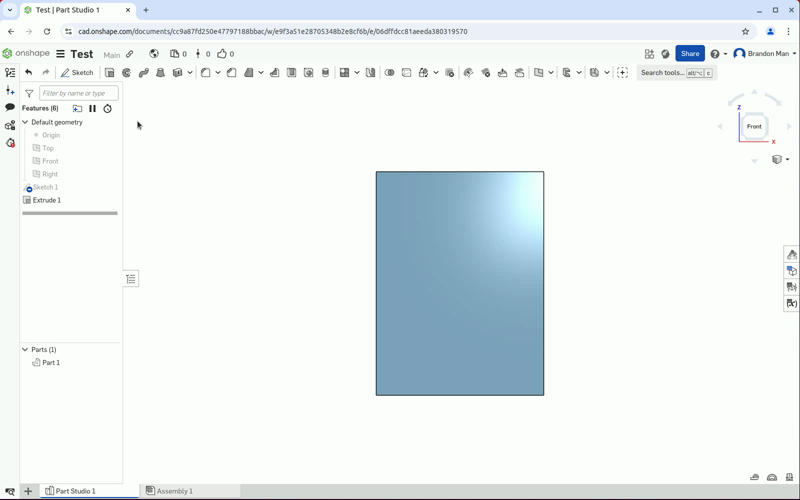
mouse_move(73, 189)
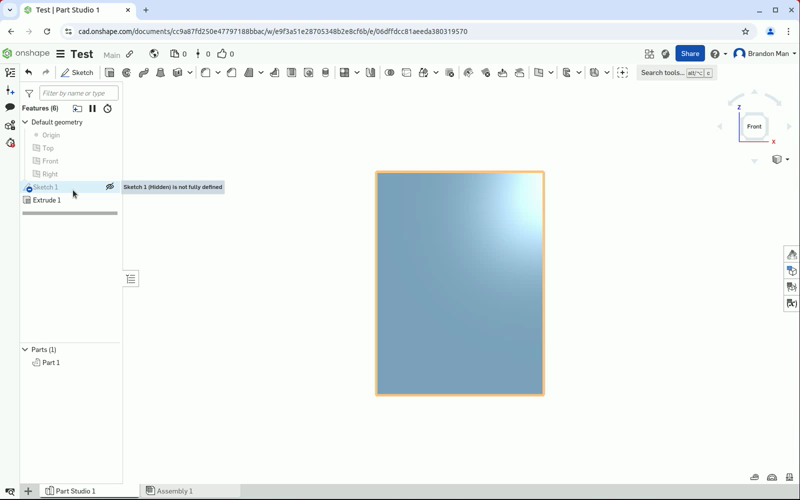
click(73, 189)
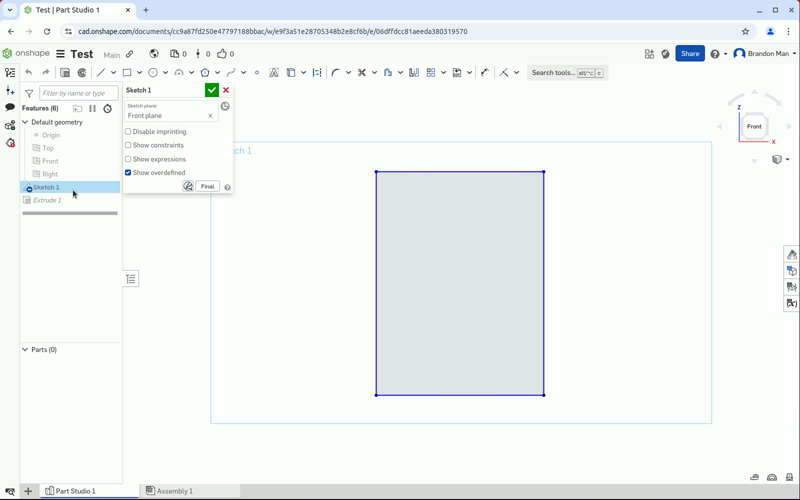
mouse_move(229, 92)
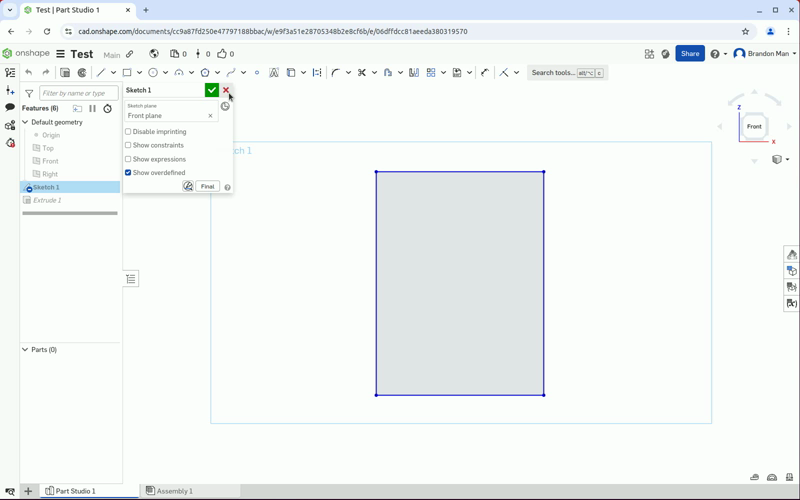
click(229, 92)
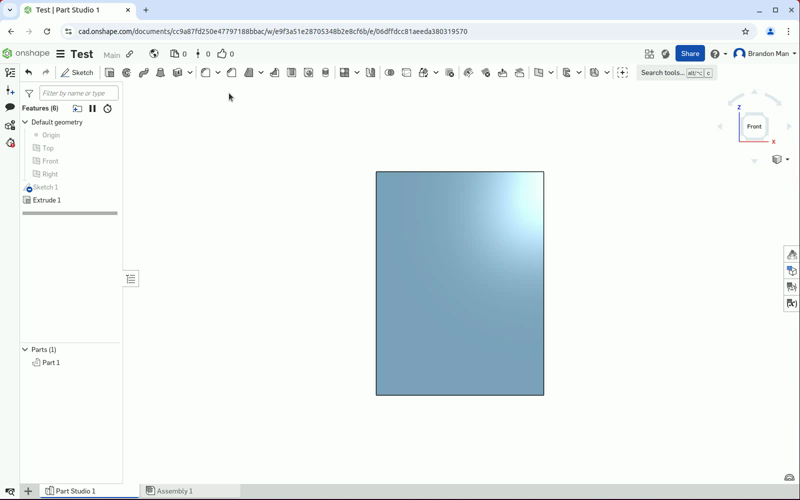
mouse_move(73, 352)
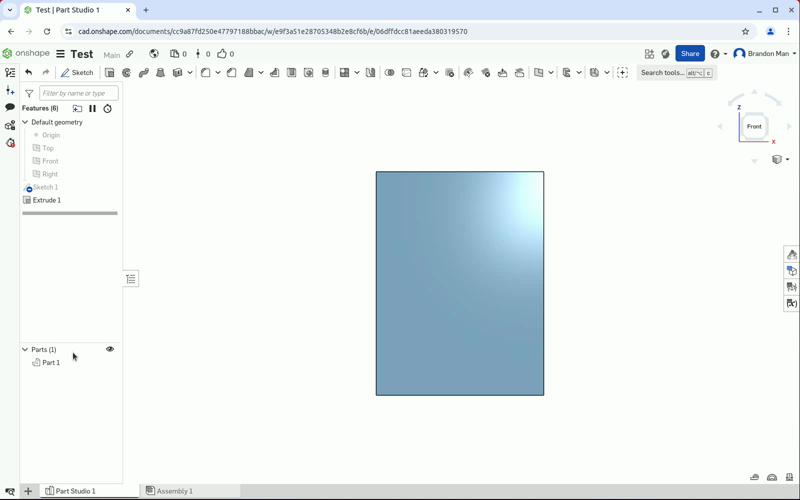
key(y)
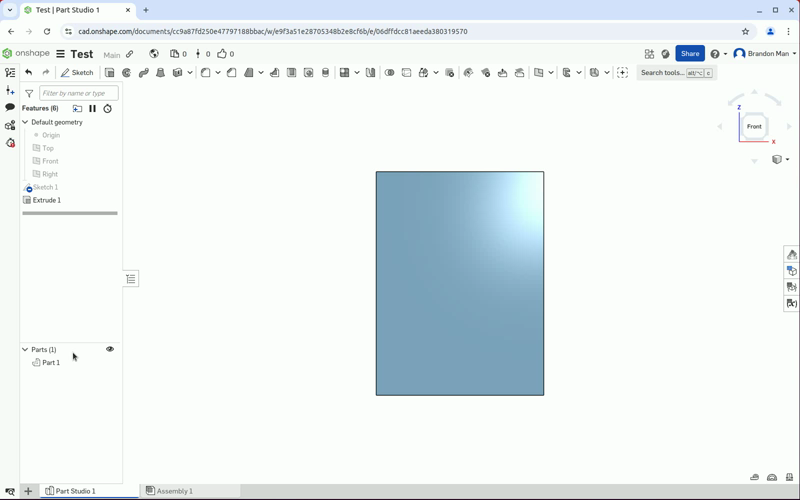
key(shift+p)
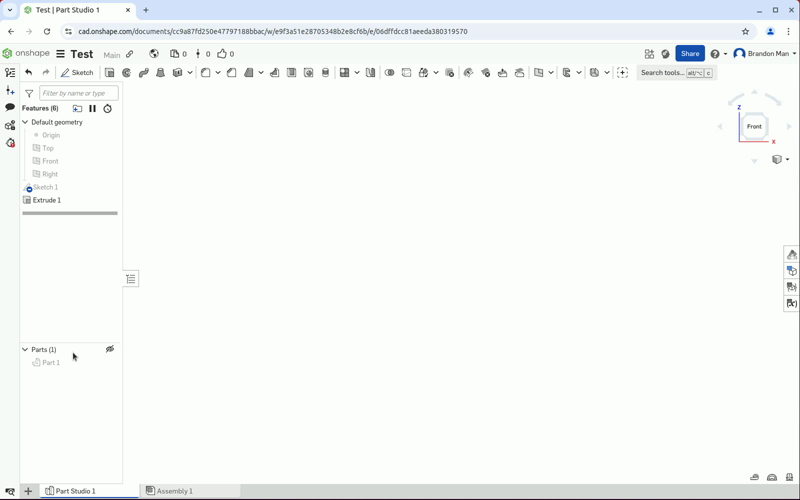
key(space)
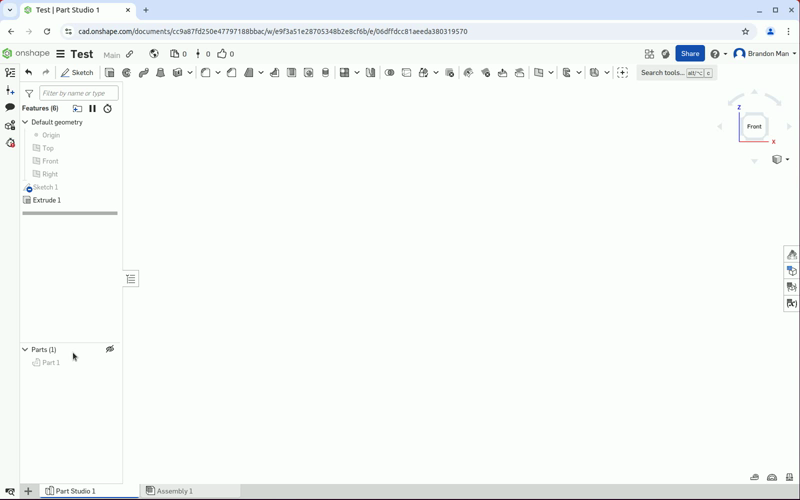
key_down(shift)
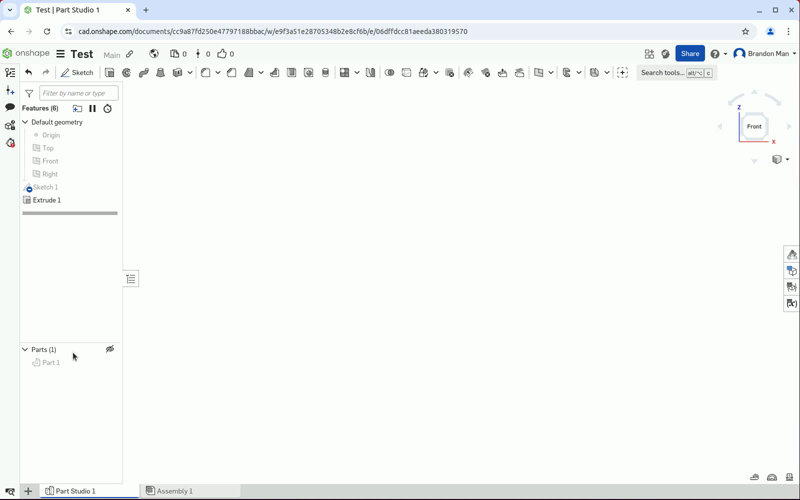
key(left)
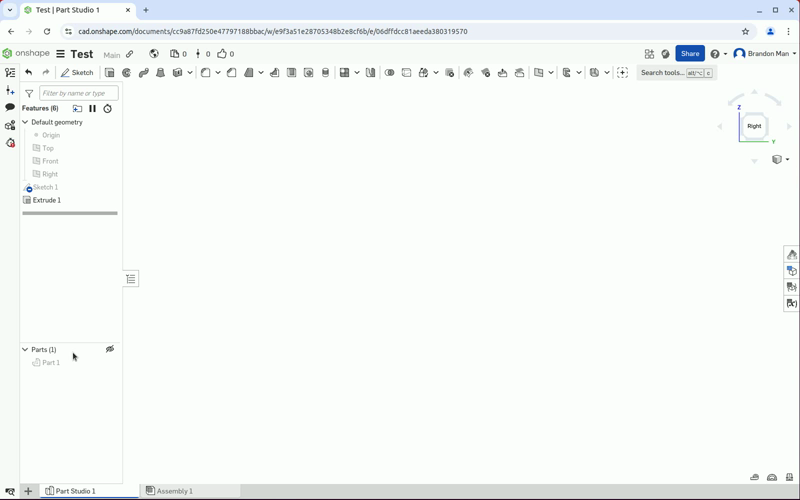
key_up(shift)
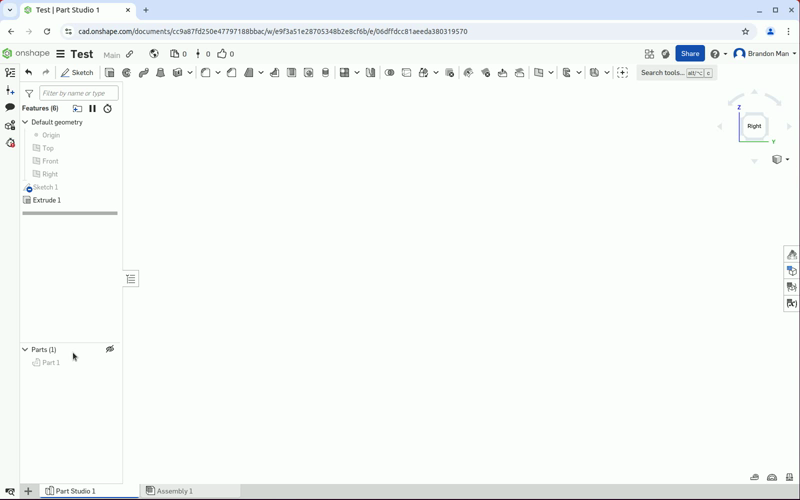
mouse_move(73, 352)
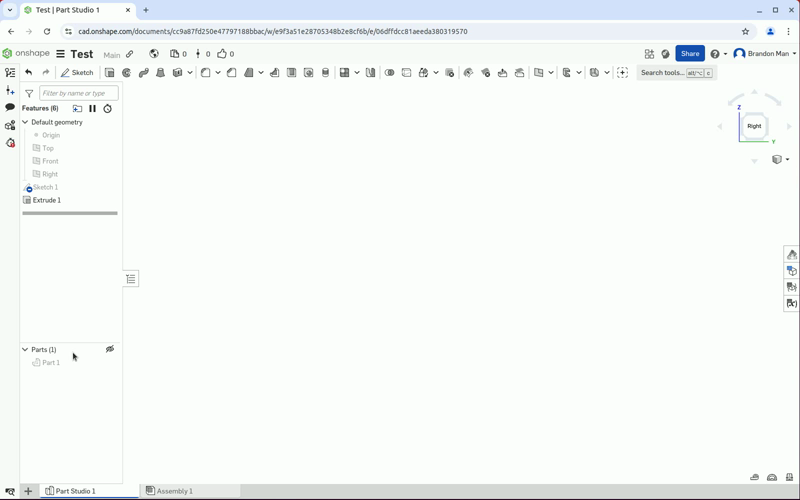
key(shift+y)
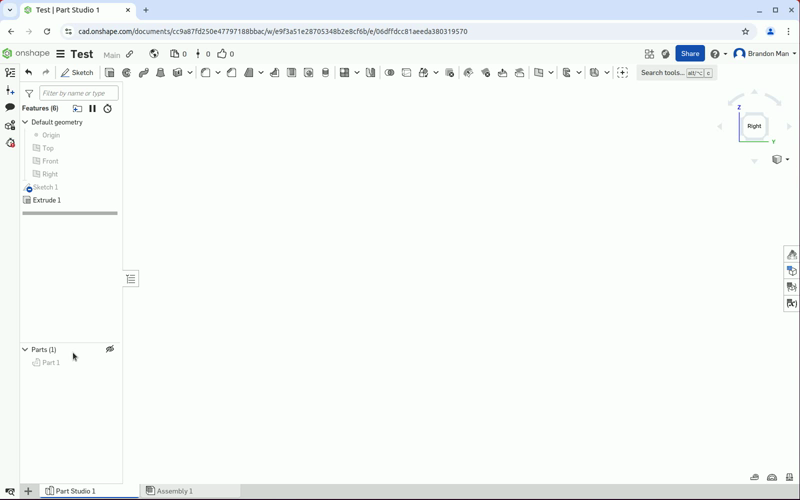
key(shift+s)
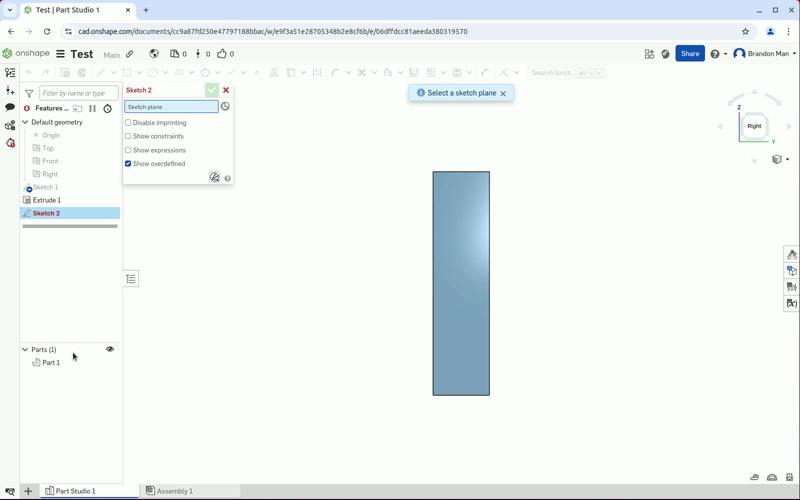
mouse_move(73, 176)
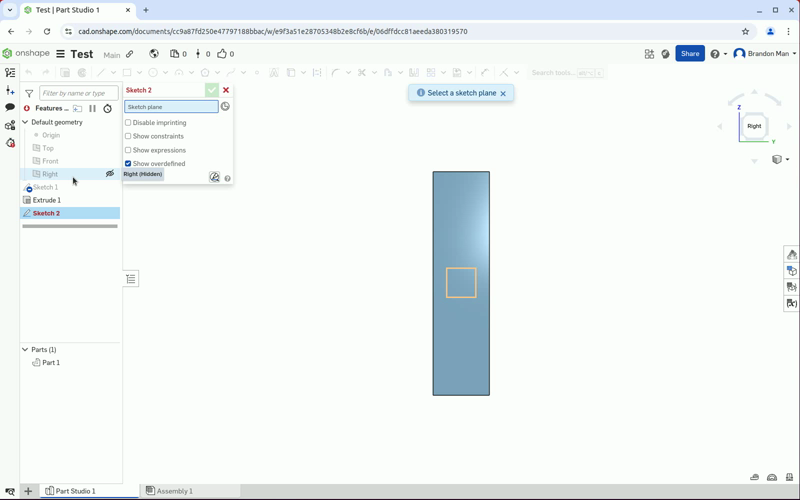
click(73, 176)
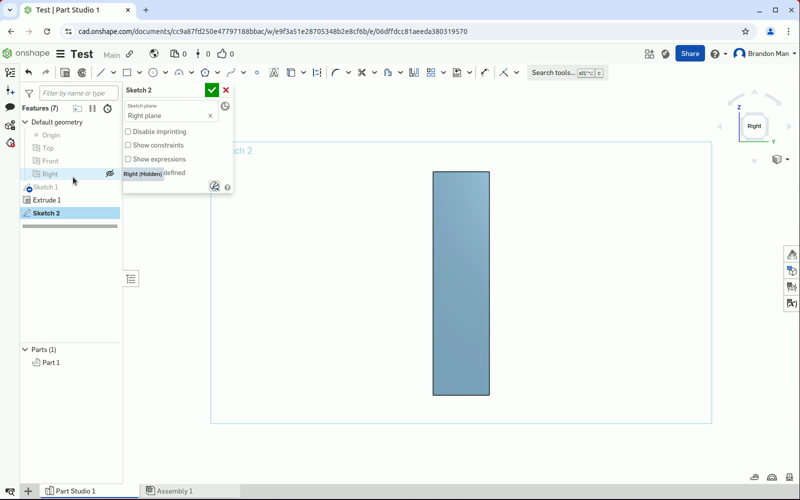
mouse_move(73, 352)
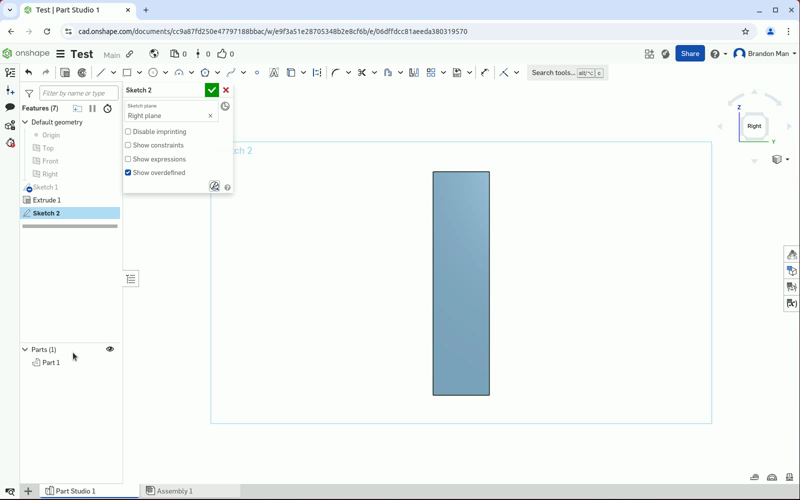
key(y)
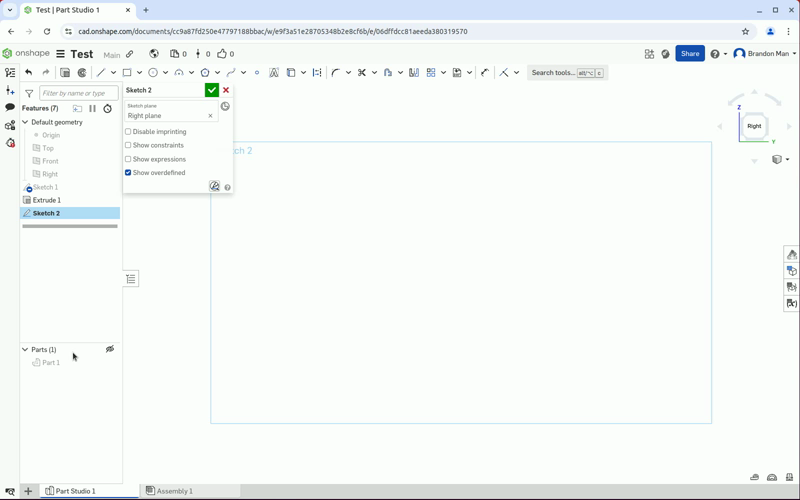
key(c)
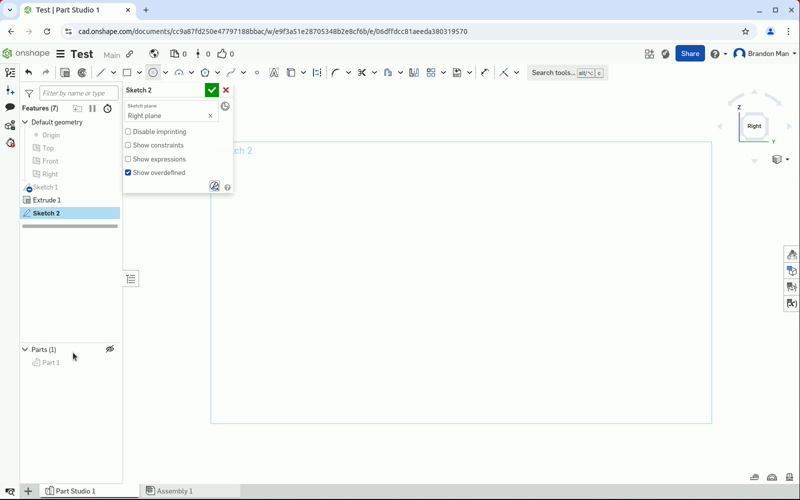
key_down(shift)
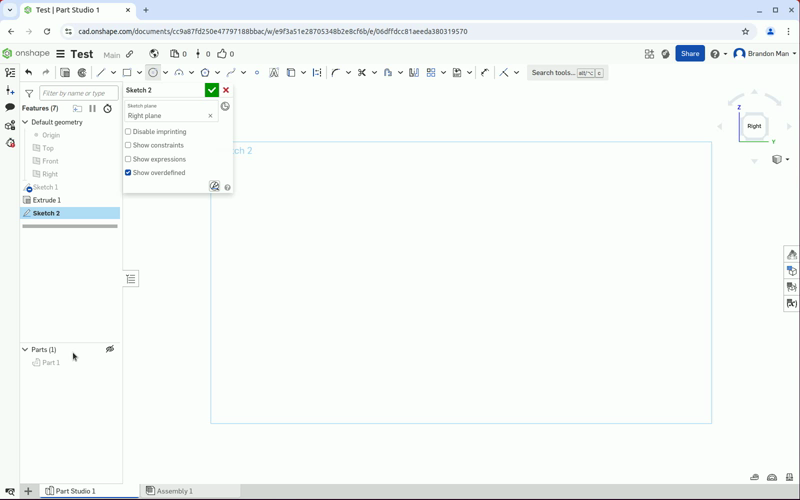
mouse_move(461, 198)
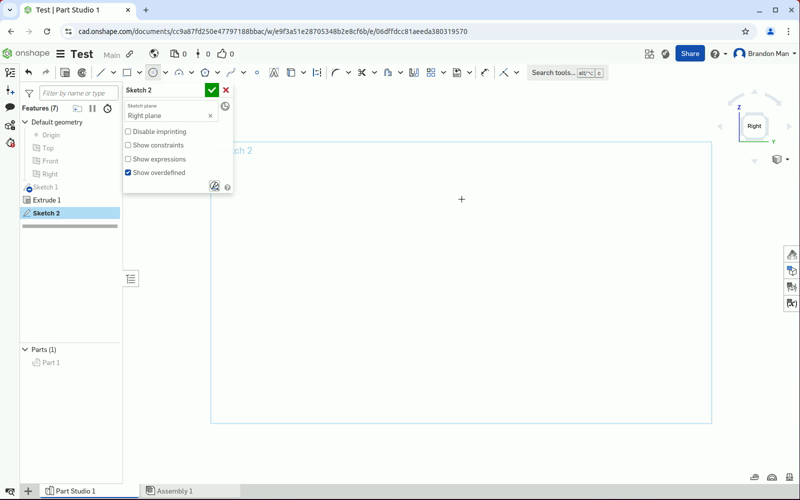
click(461, 198)
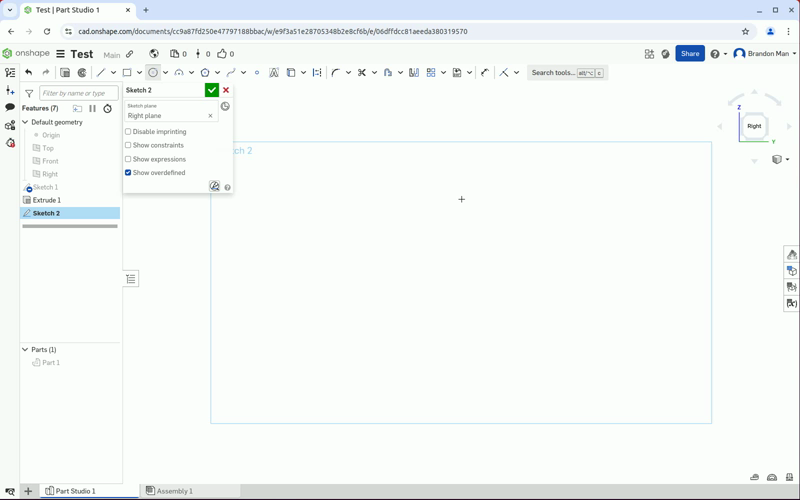
key_up(shift)
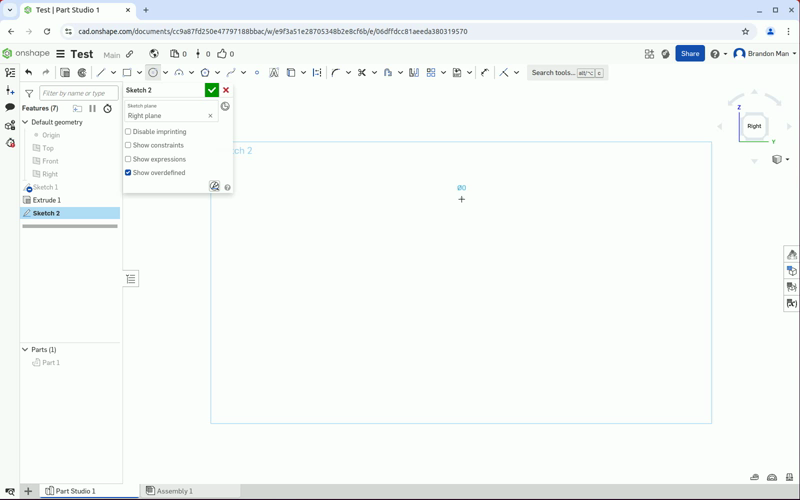
mouse_move(479, 198)
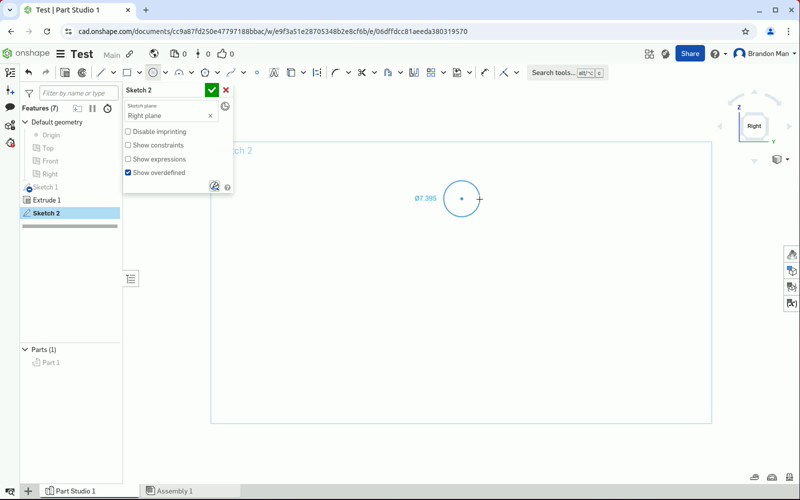
click(479, 198)
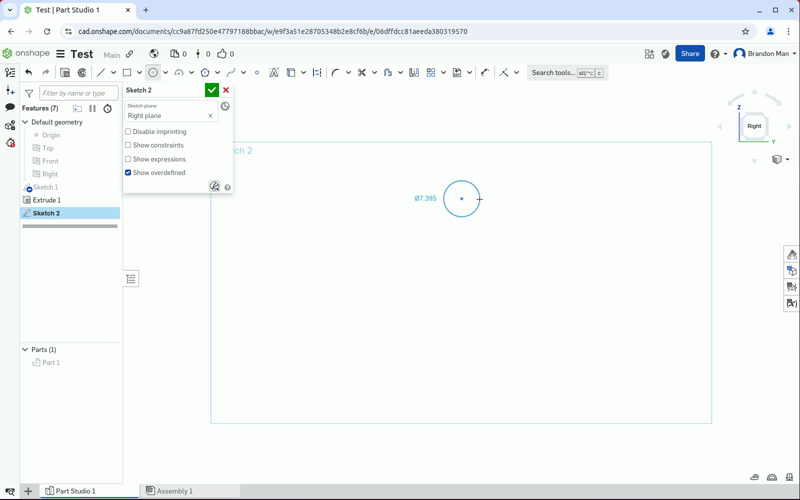
key(esc)
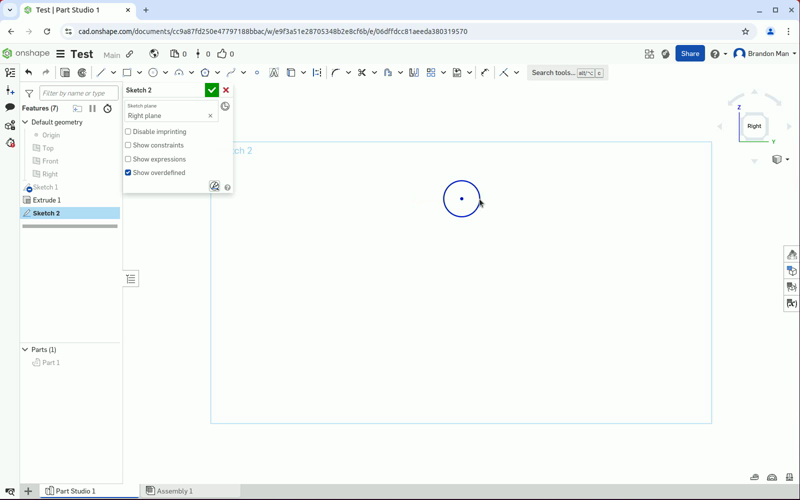
mouse_move(472, 192)
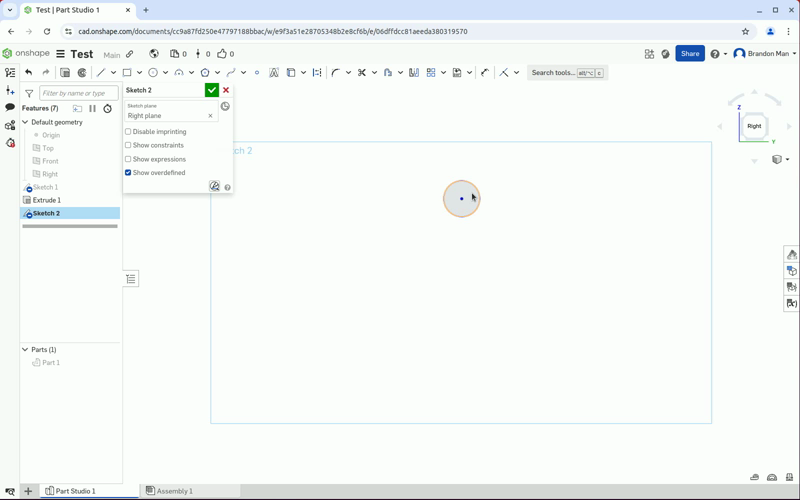
scroll(6)
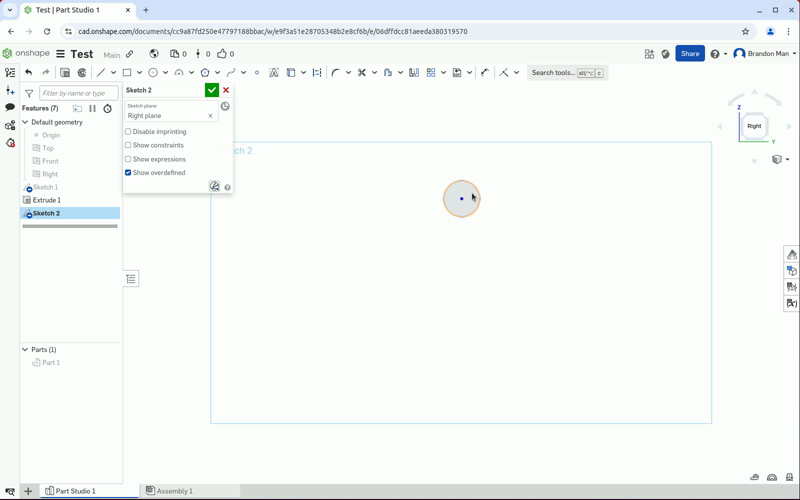
scroll(6)
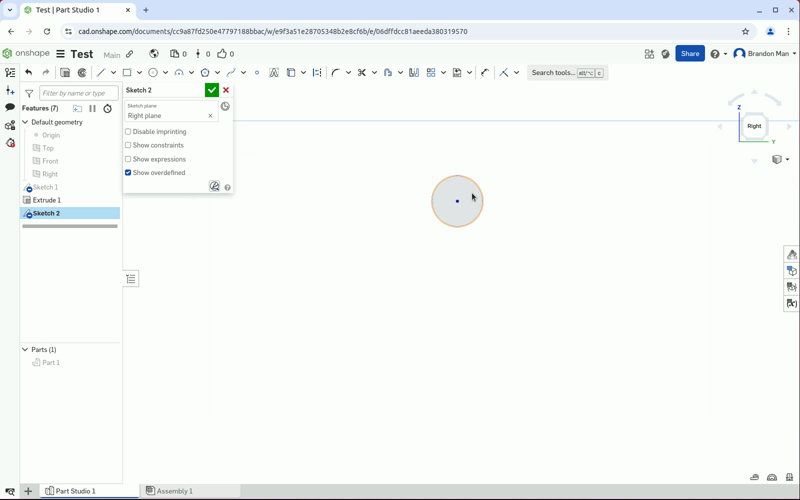
scroll(6)
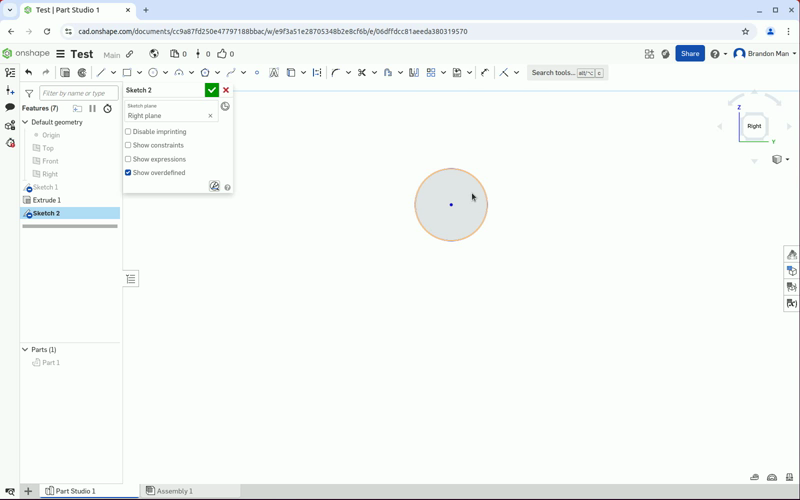
scroll(6)
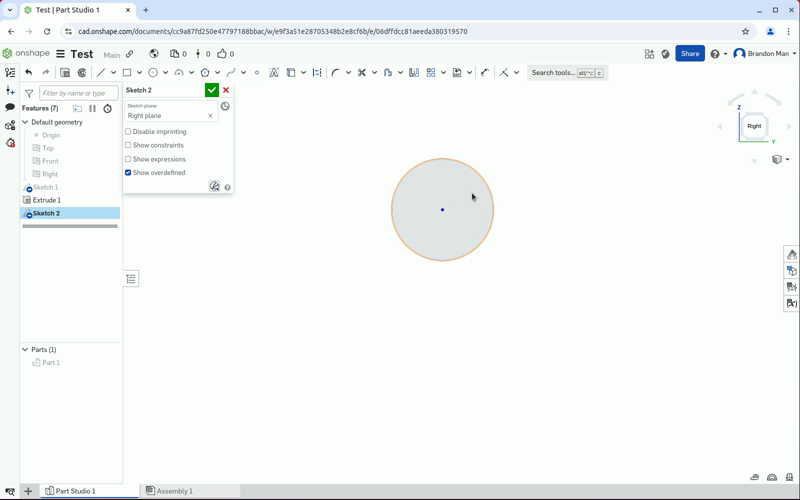
scroll(6)
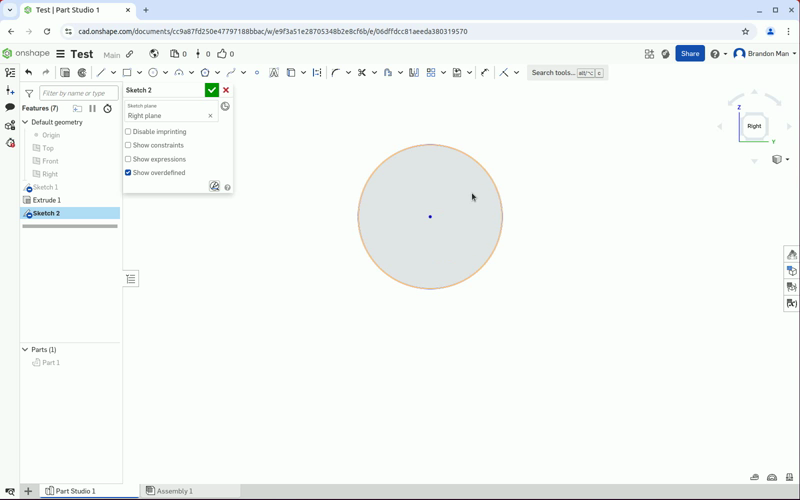
scroll(6)
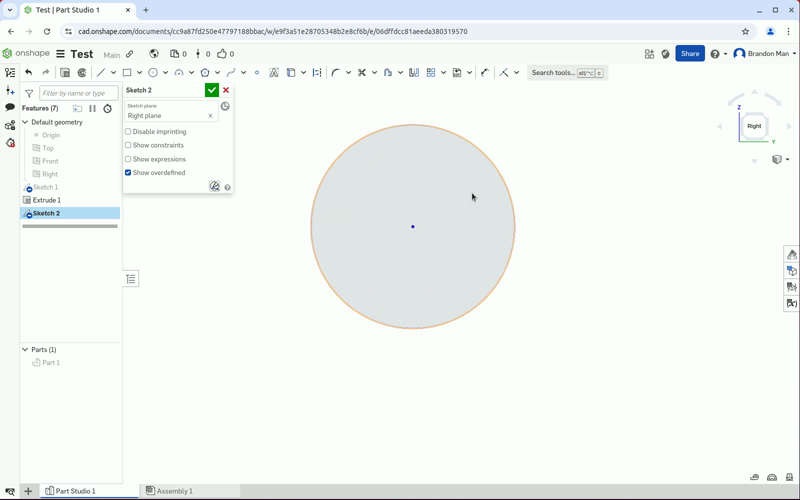
scroll(6)
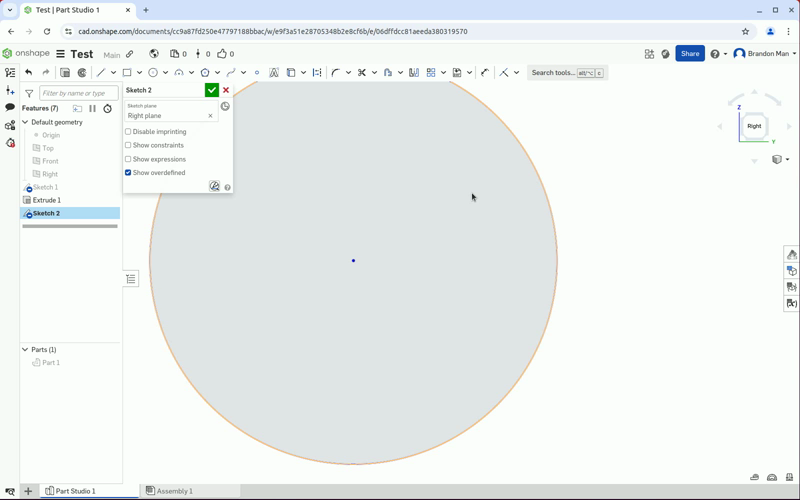
click(472, 192)
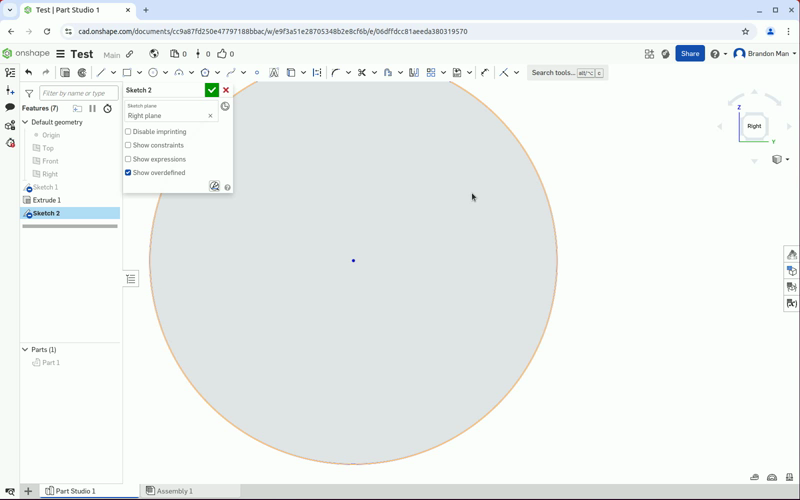
scroll(-6)
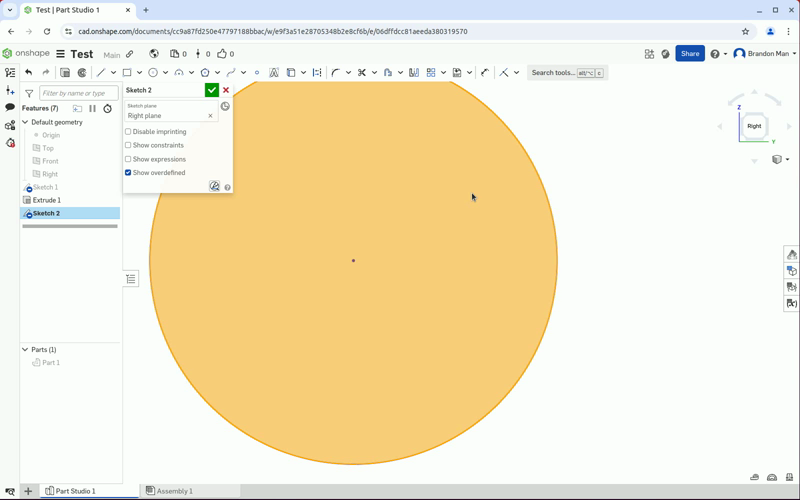
scroll(-6)
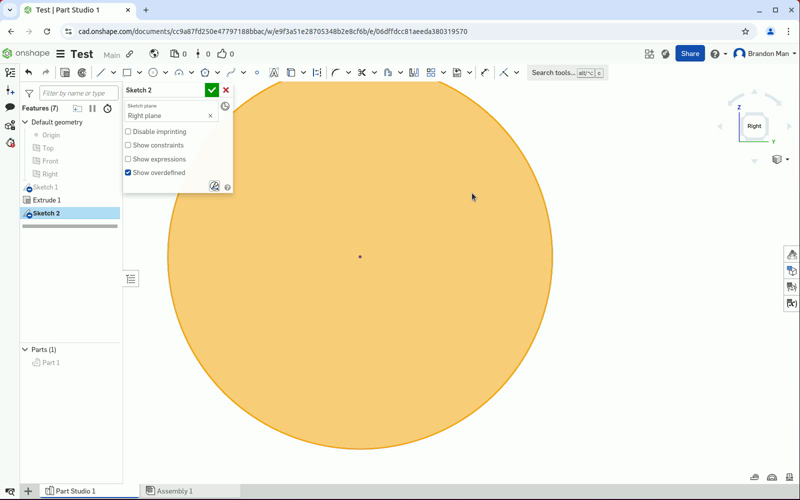
scroll(-6)
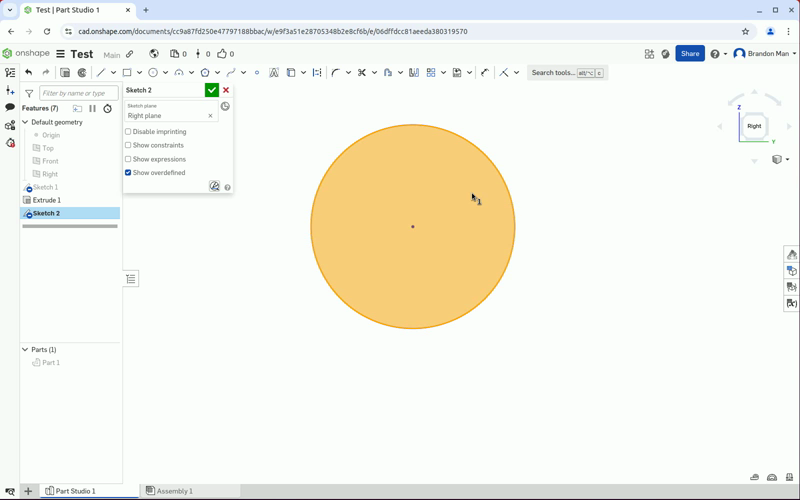
scroll(-6)
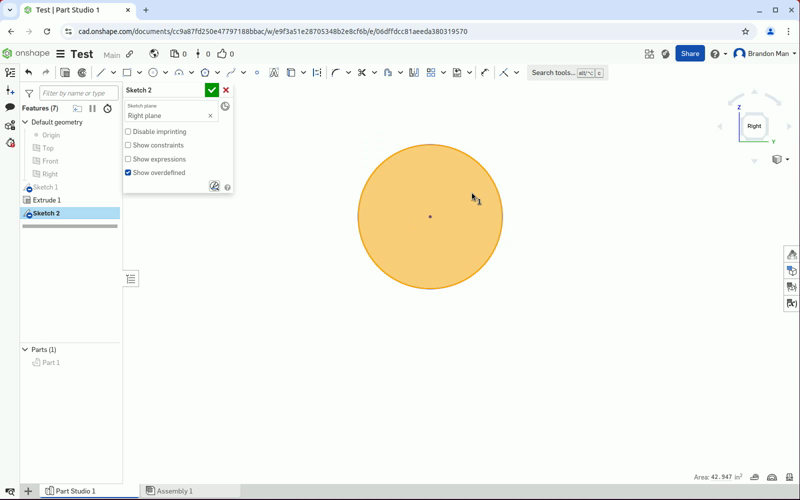
scroll(-6)
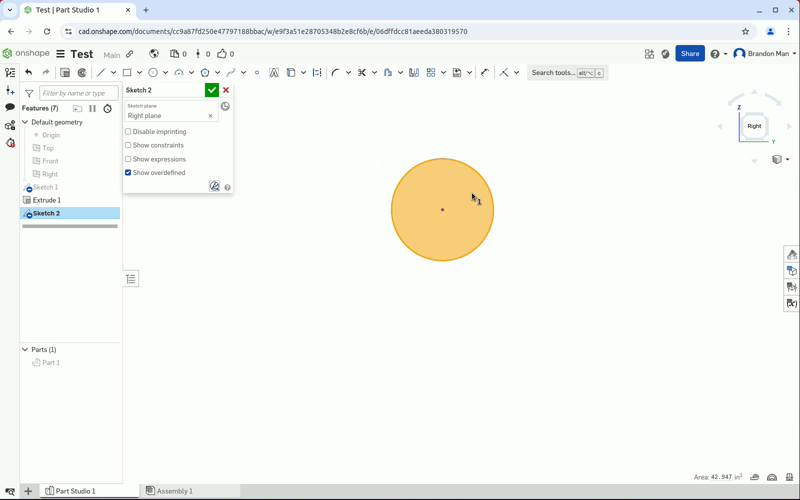
scroll(-6)
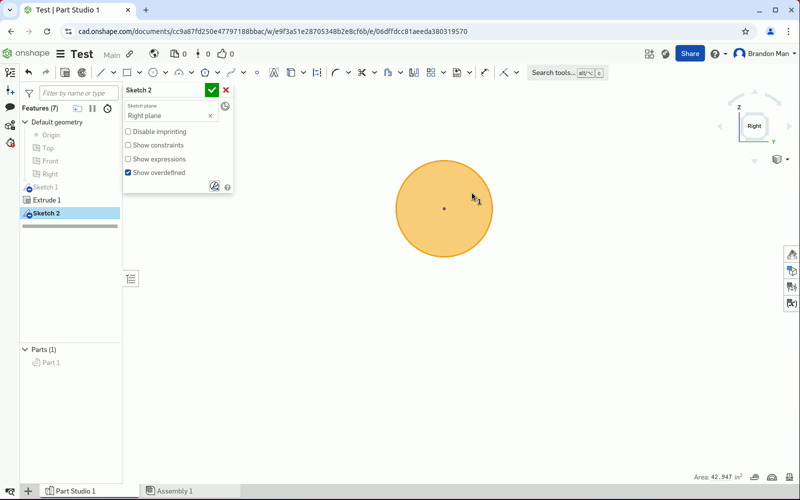
scroll(-6)
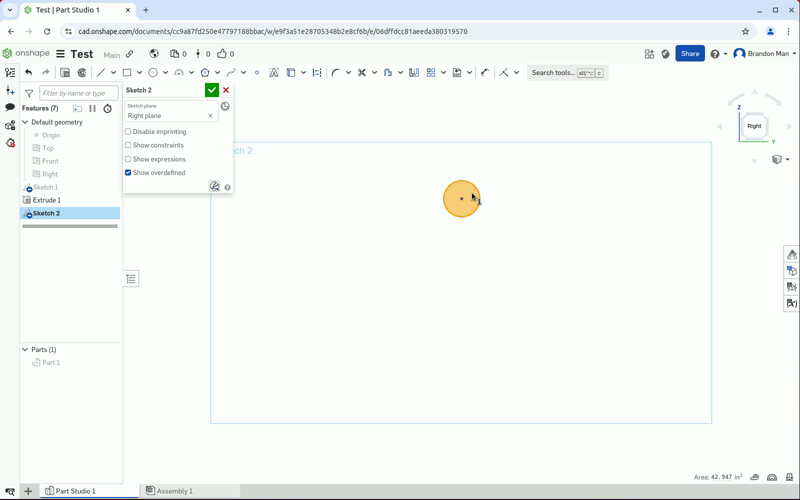
mouse_move(73, 352)
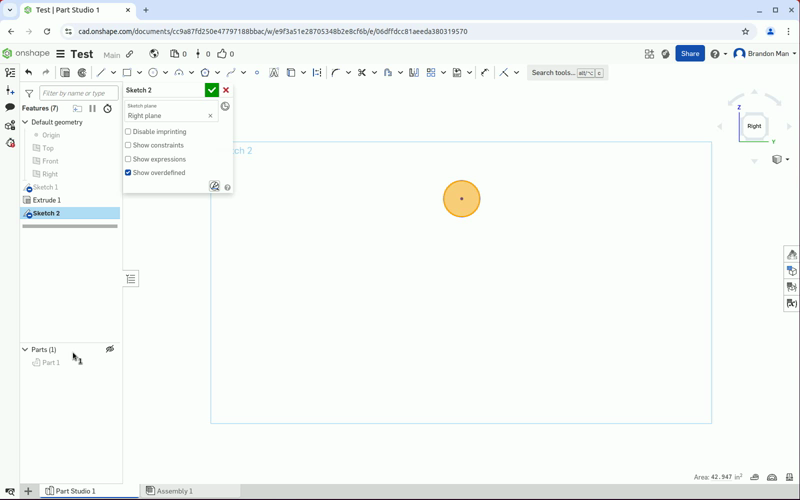
key(shift+y)
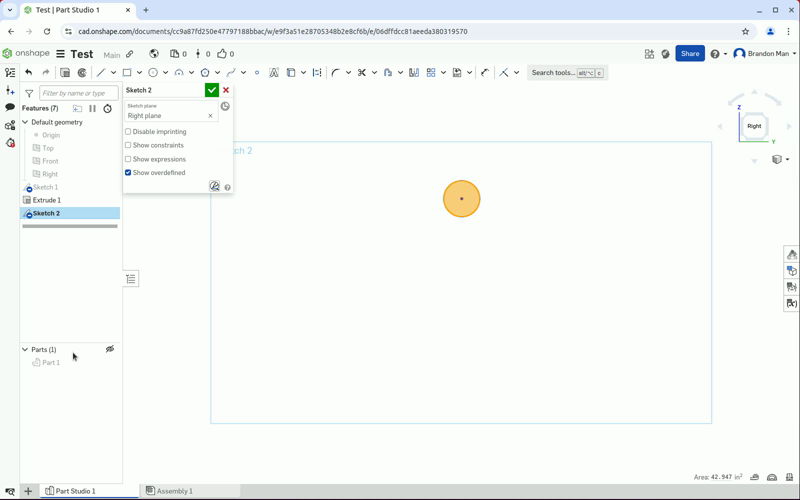
key(shift+e)
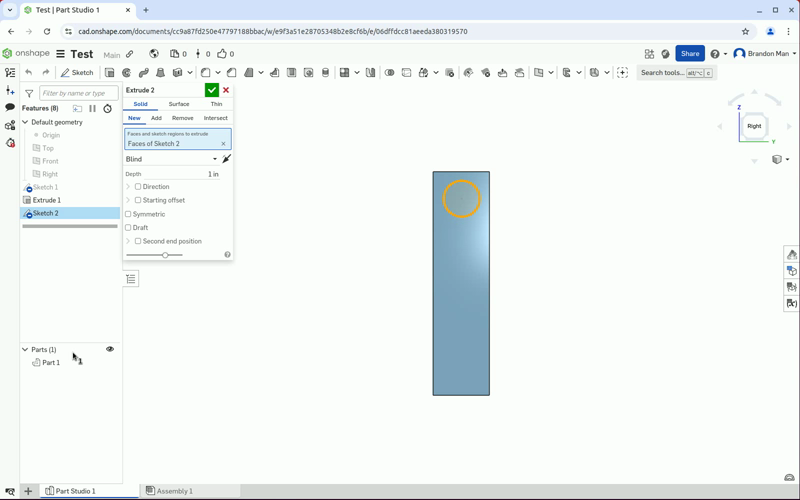
mouse_move(143, 106)
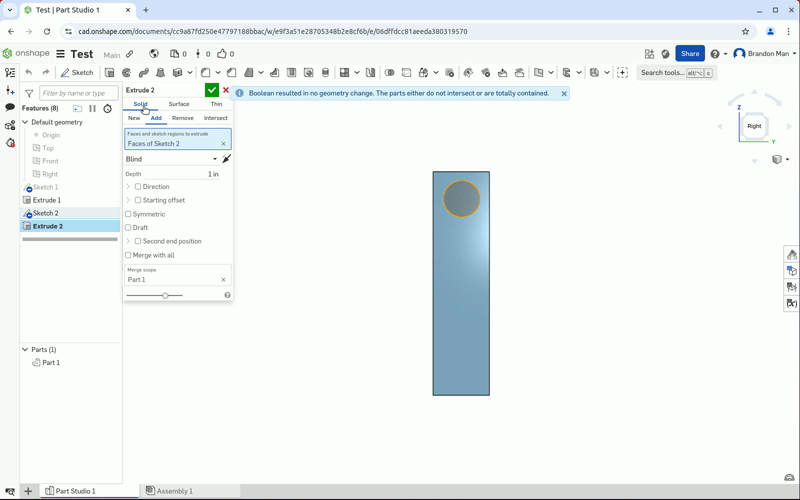
click(143, 106)
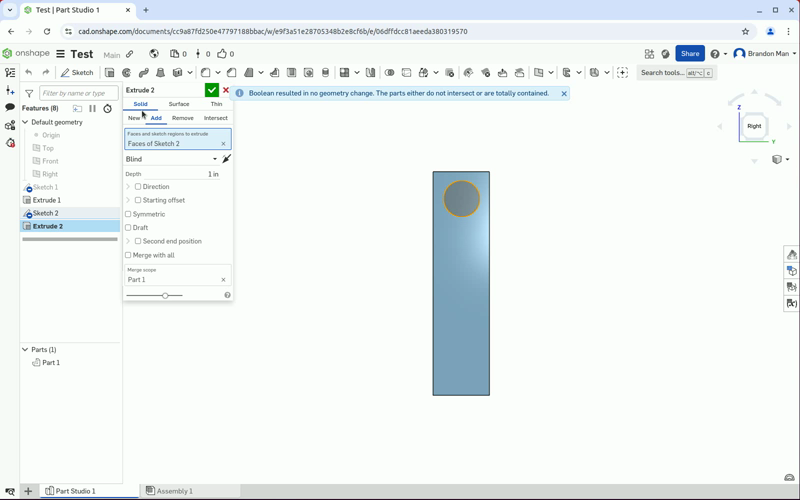
mouse_move(137, 120)
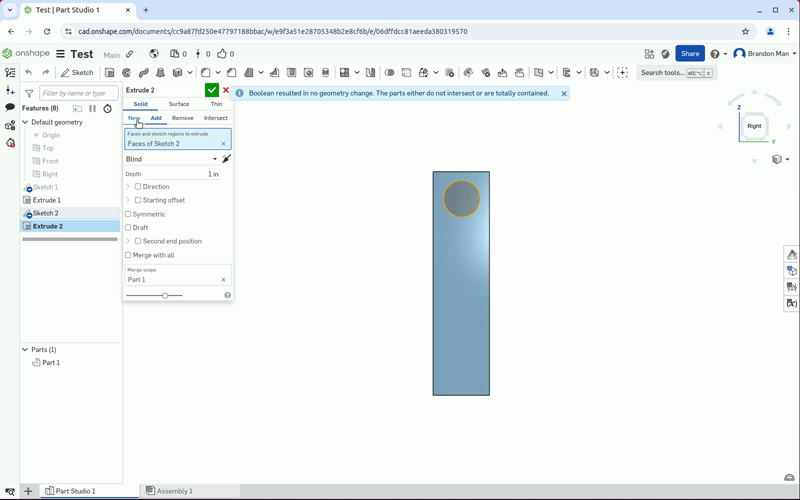
click(137, 120)
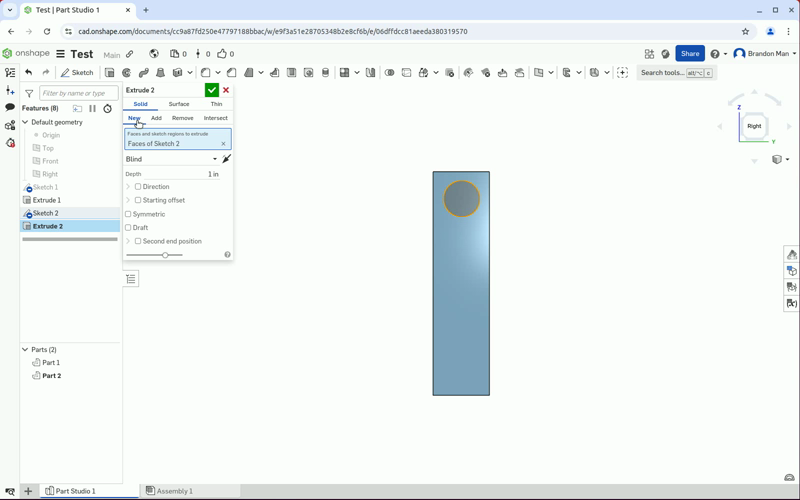
key(tab, 4)
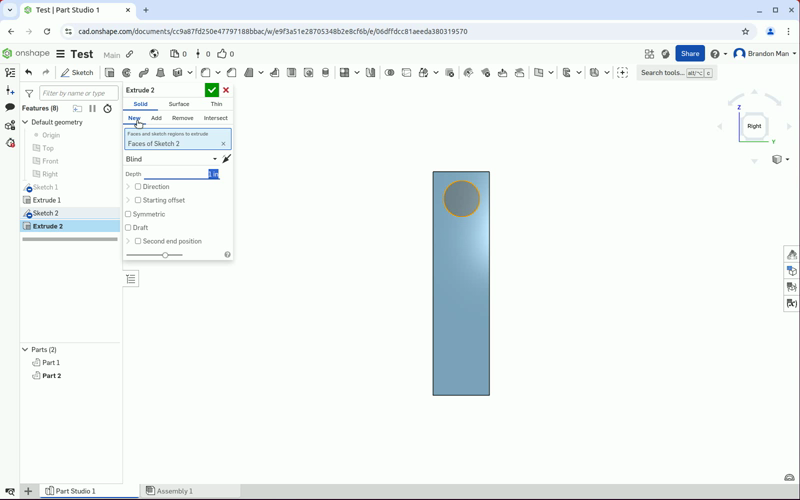
text(46.216)
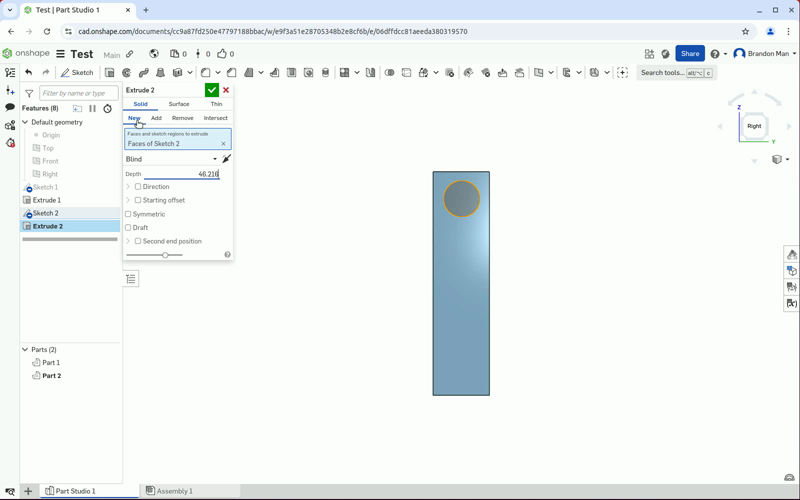
key(tab, 3)
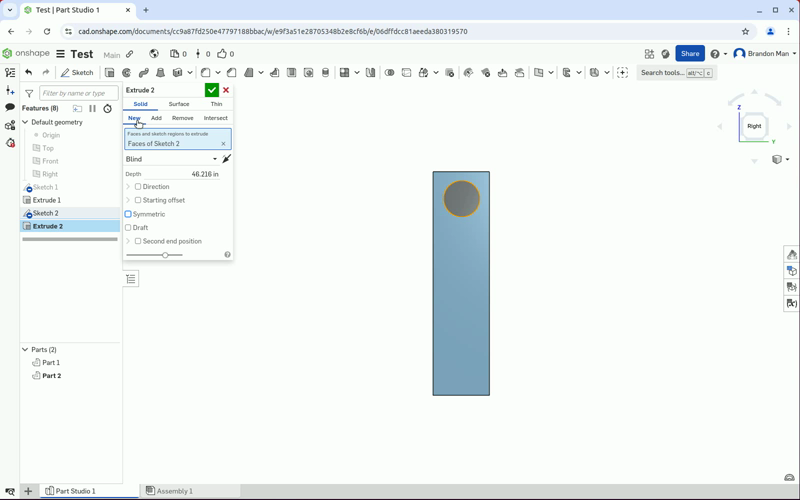
key(space)
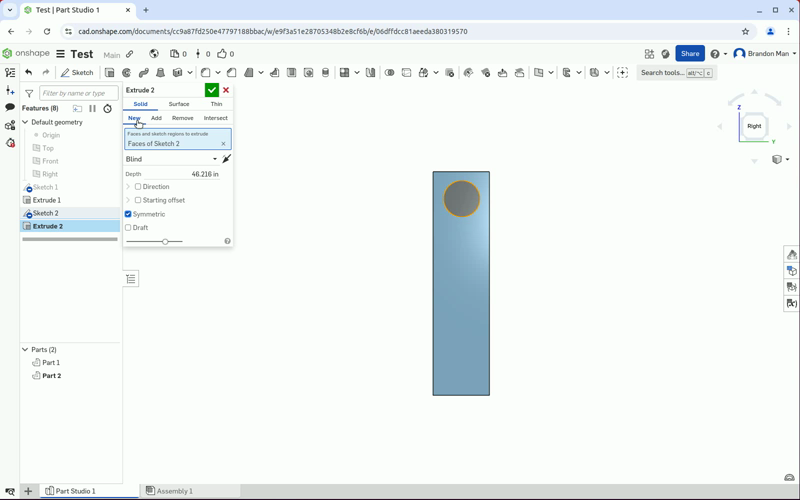
key(enter)
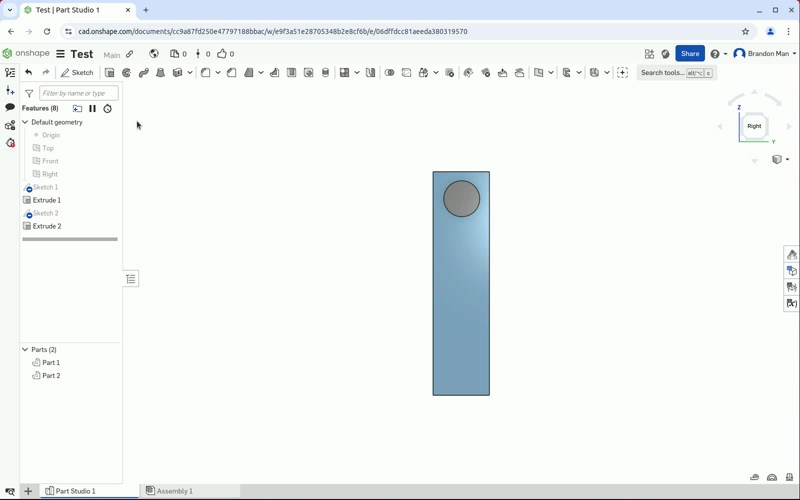
key(shift+h)
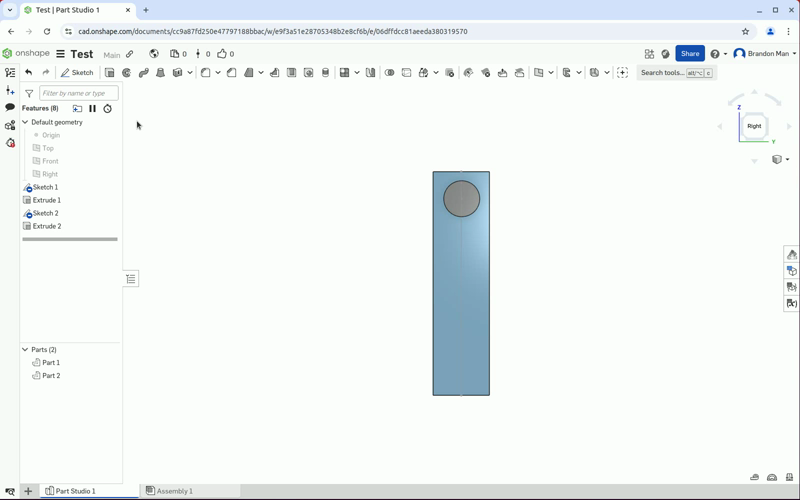
key(shift+h)
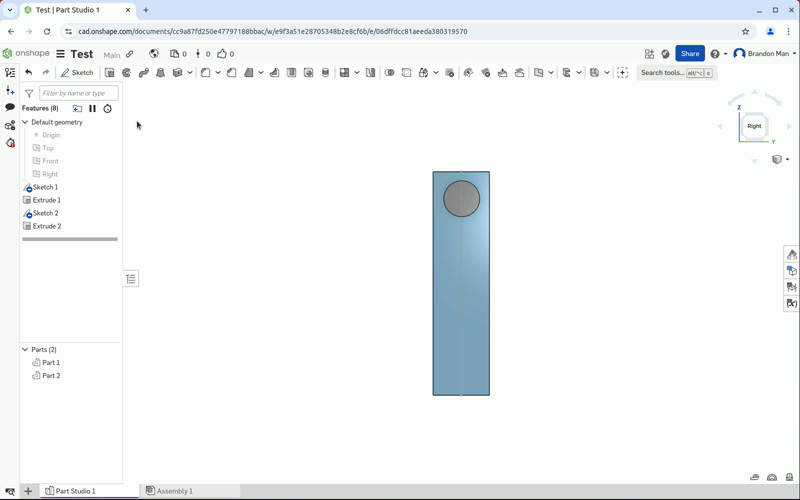
key(shift+7)
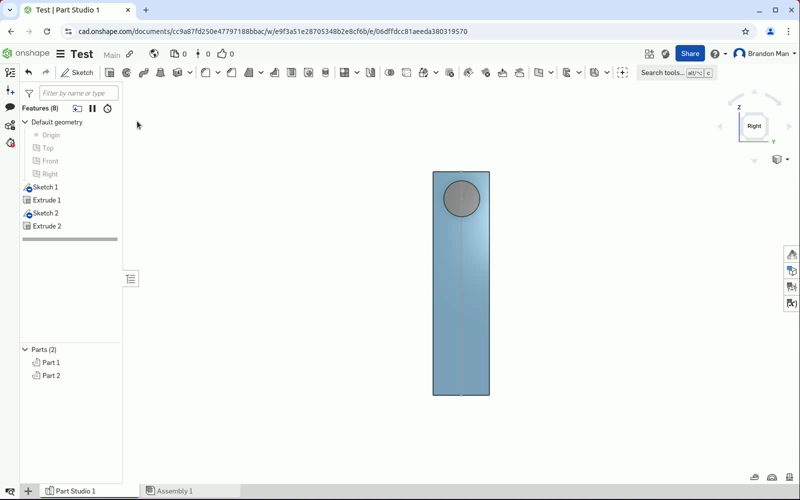
key(right, 2)
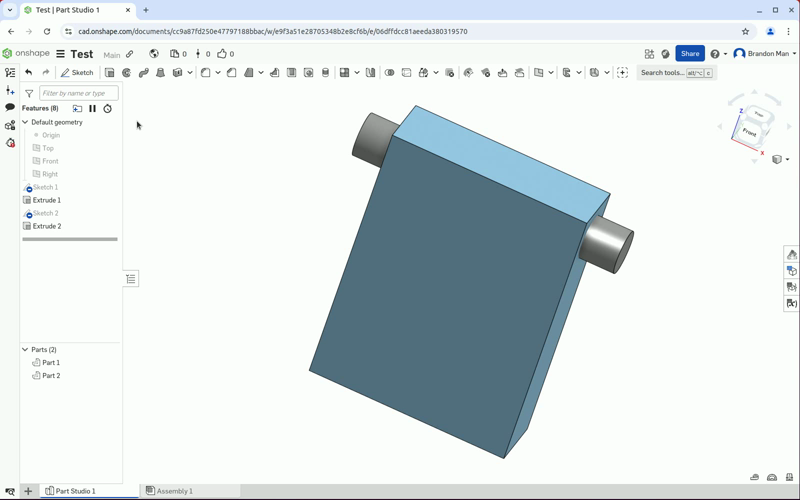
key(down, 2)
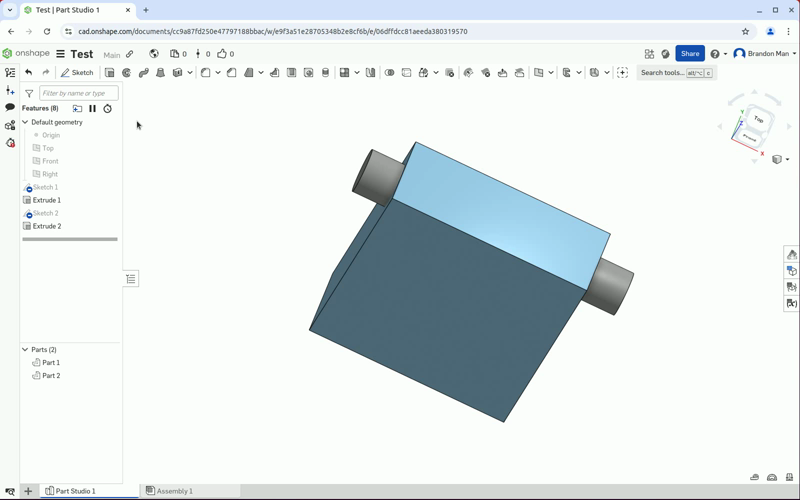
key(up, 2)
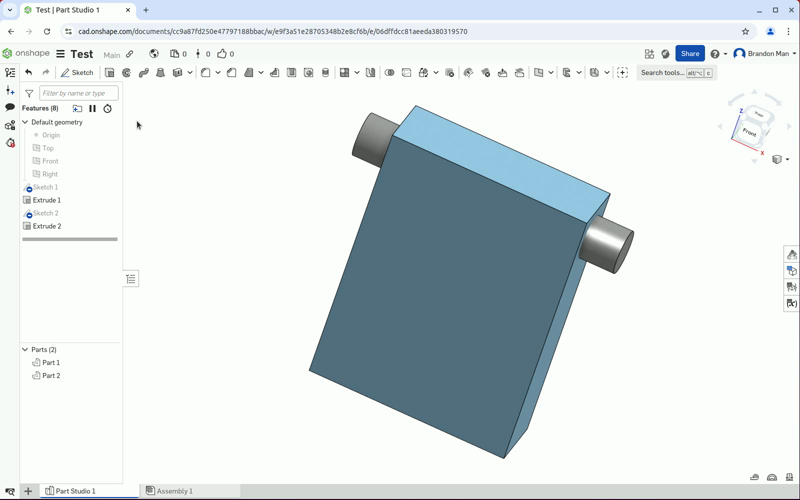
key(left, 2)
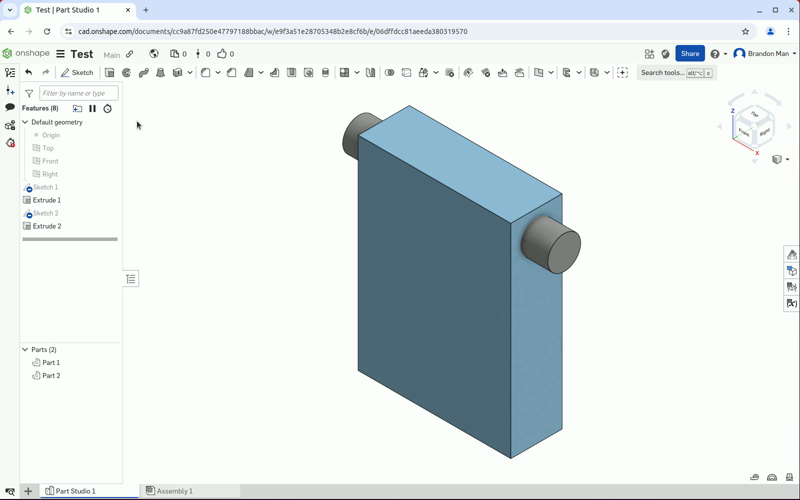
mouse_move(73, 189)
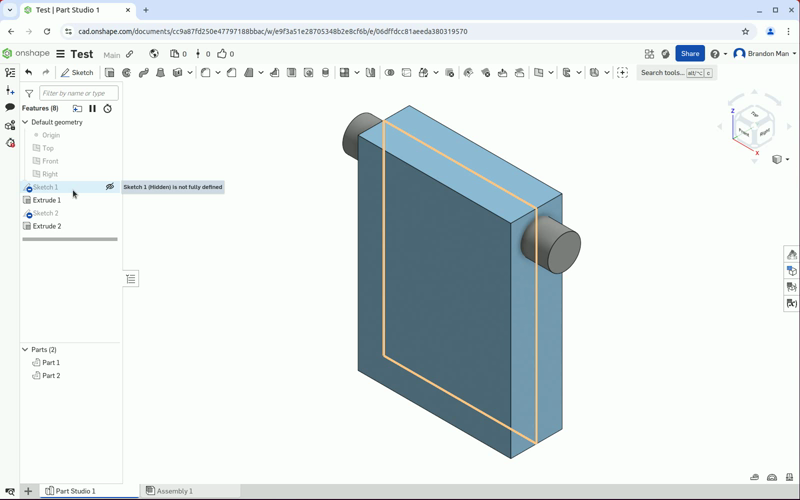
click(73, 189)